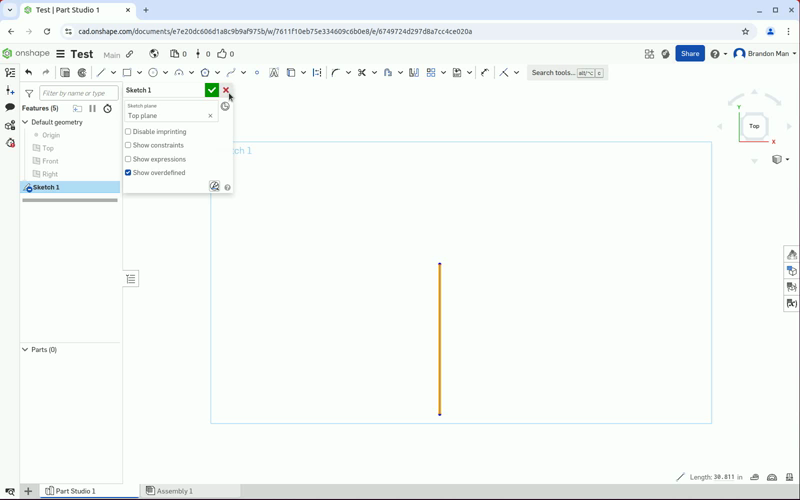
key(shift+h)
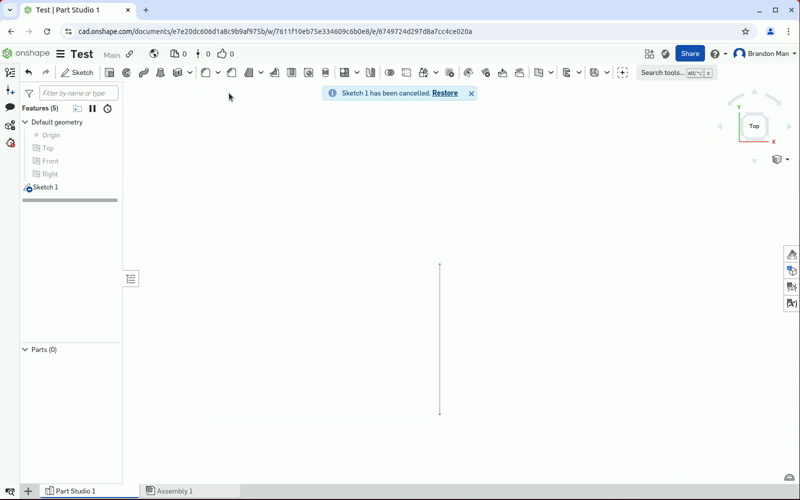
key(shift+s)
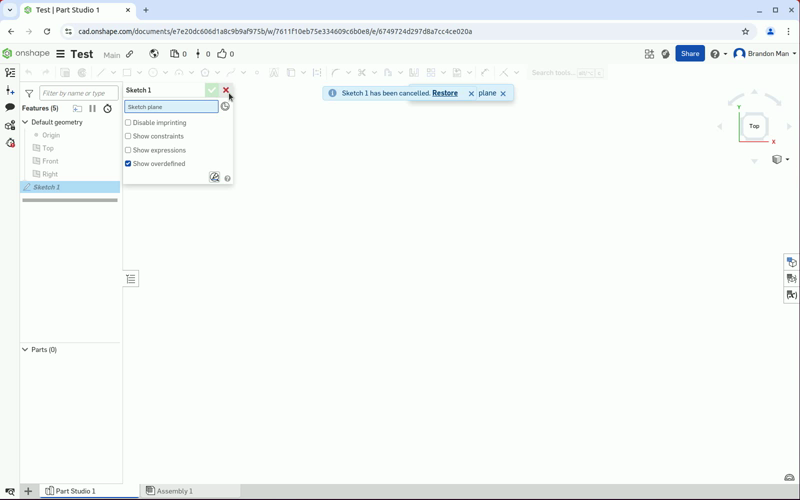
mouse_move(73, 150)
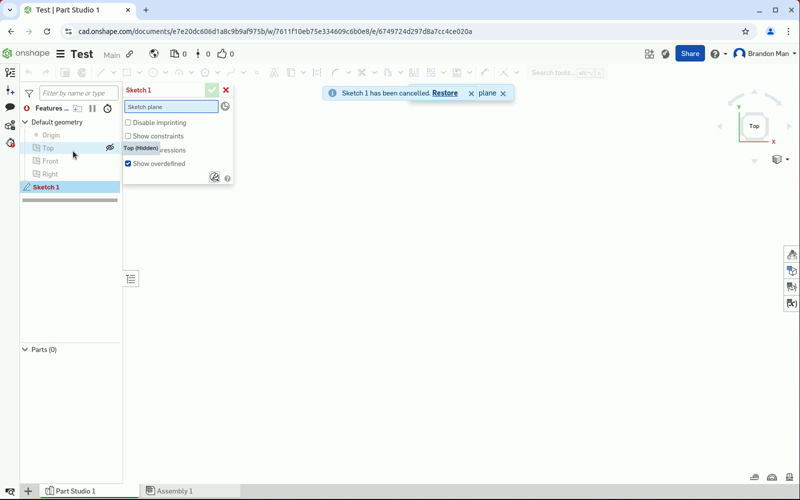
click(73, 150)
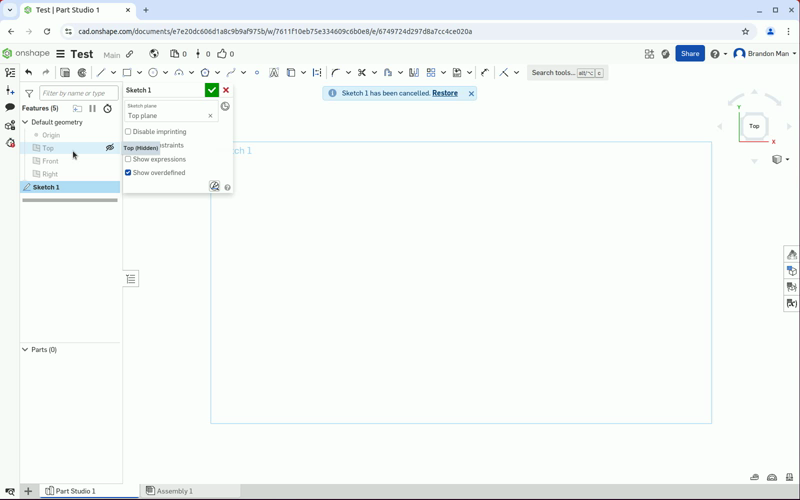
mouse_move(73, 352)
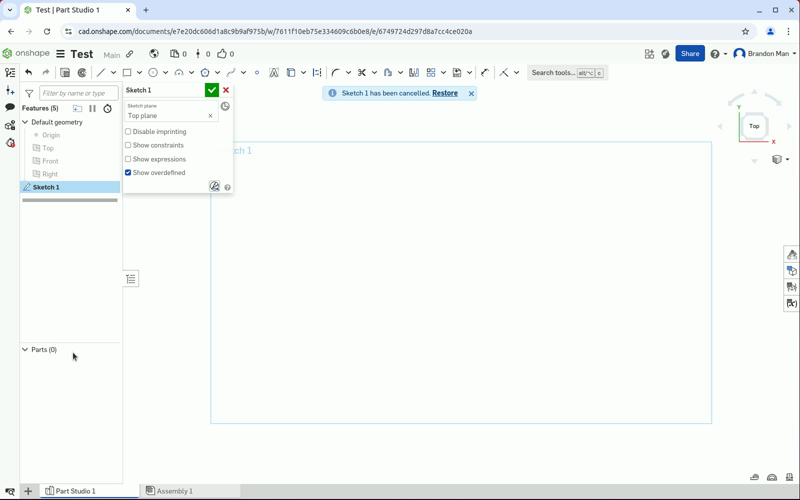
key(y)
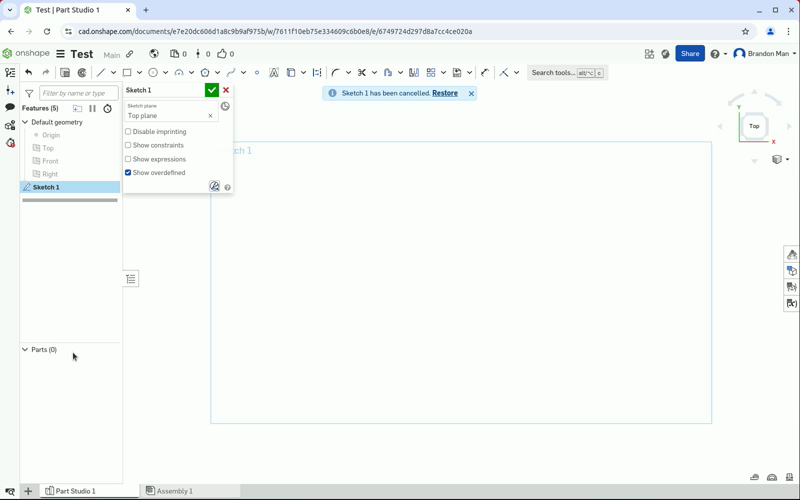
key(l)
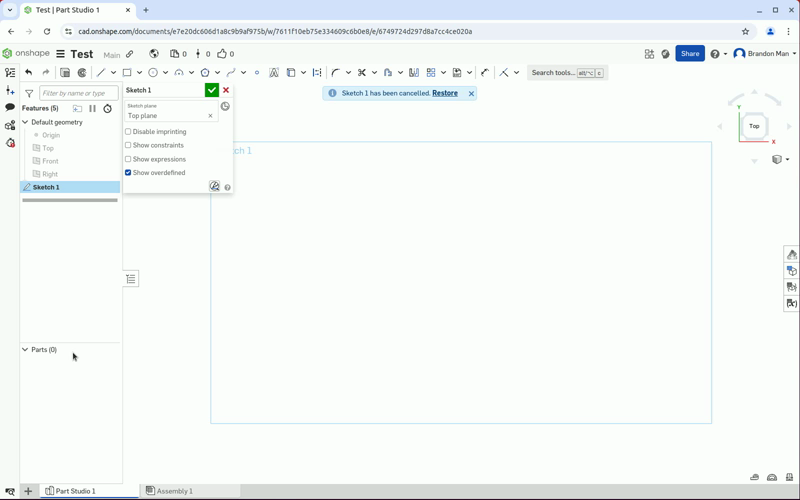
key_down(shift)
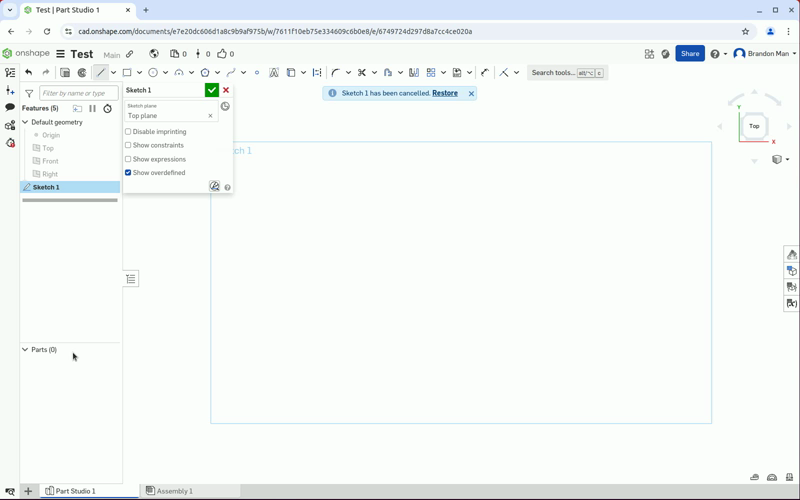
mouse_move(445, 282)
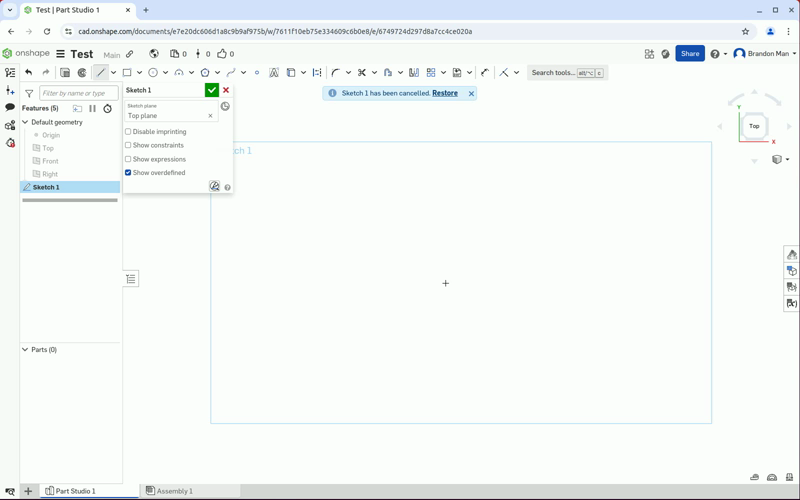
click(445, 282)
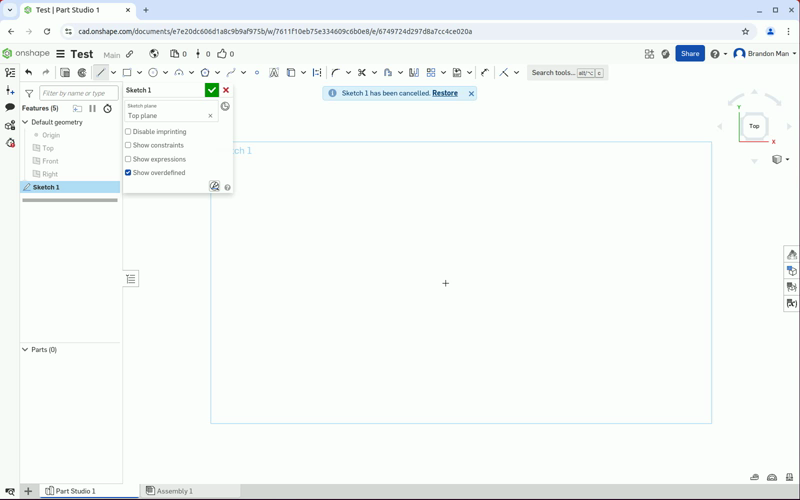
key_up(shift)
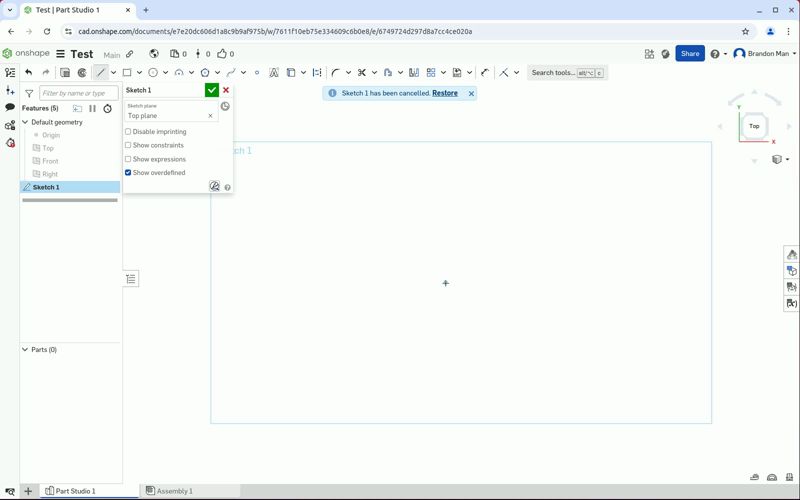
key_down(shift)
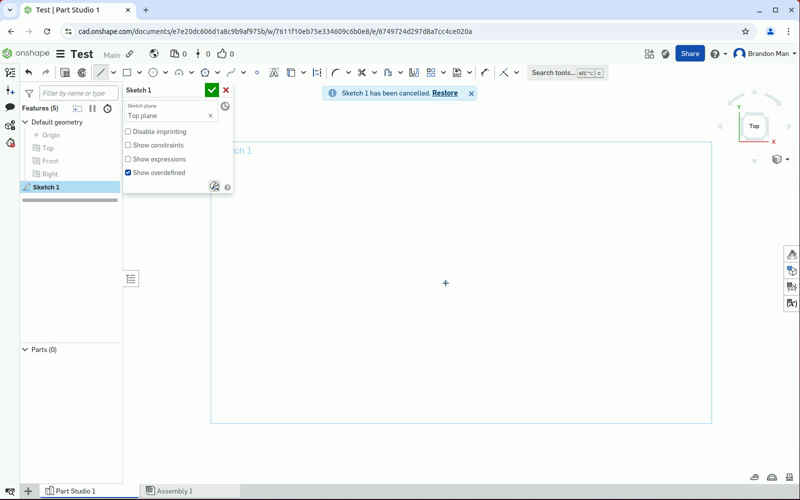
mouse_move(475, 282)
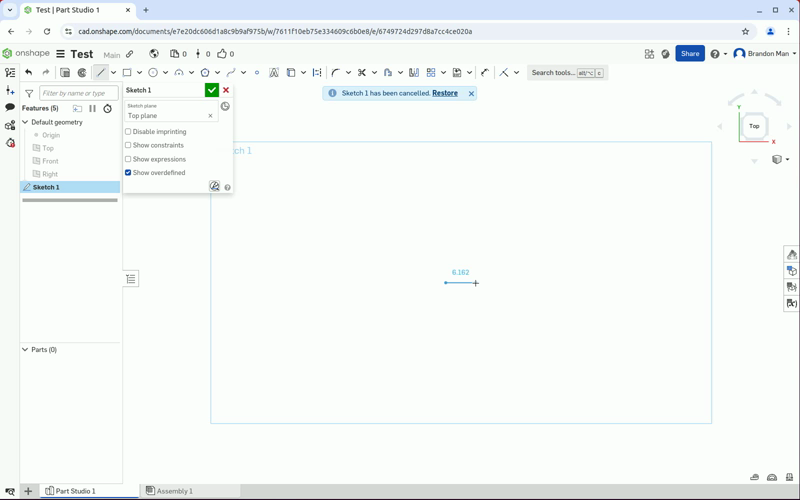
mouse_move(451, 308)
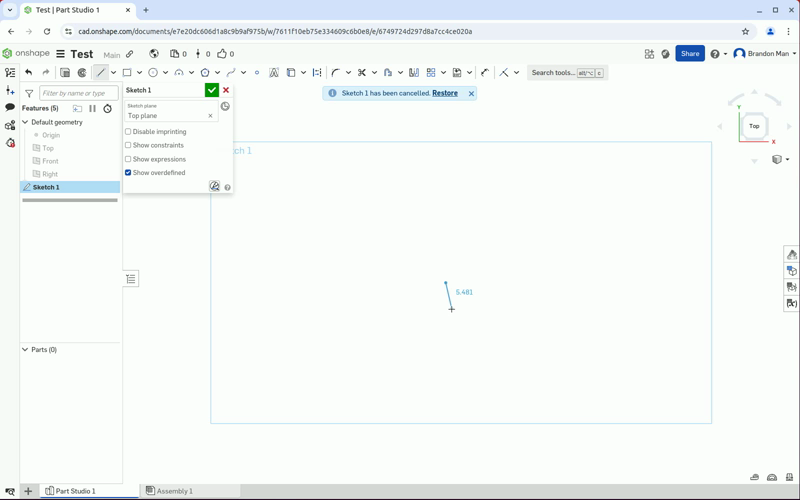
click(451, 308)
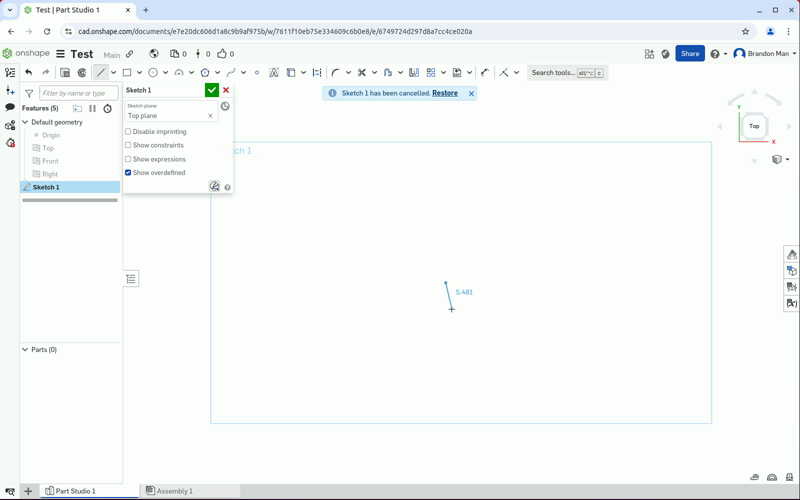
key_up(shift)
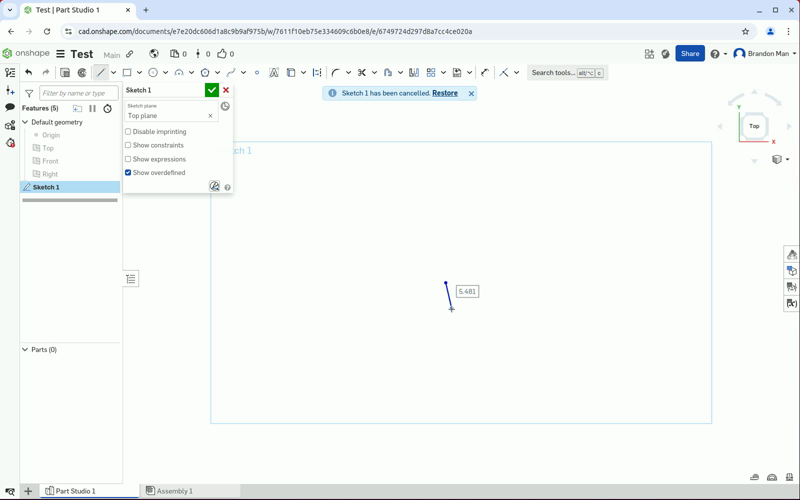
key_down(shift)
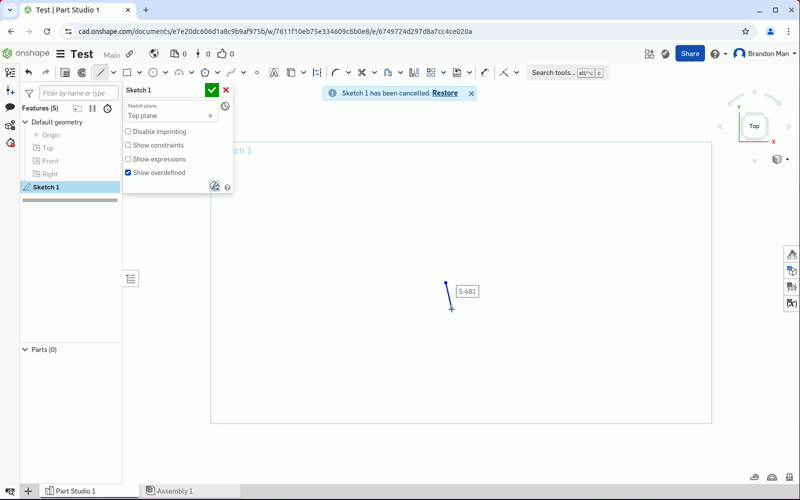
mouse_move(481, 308)
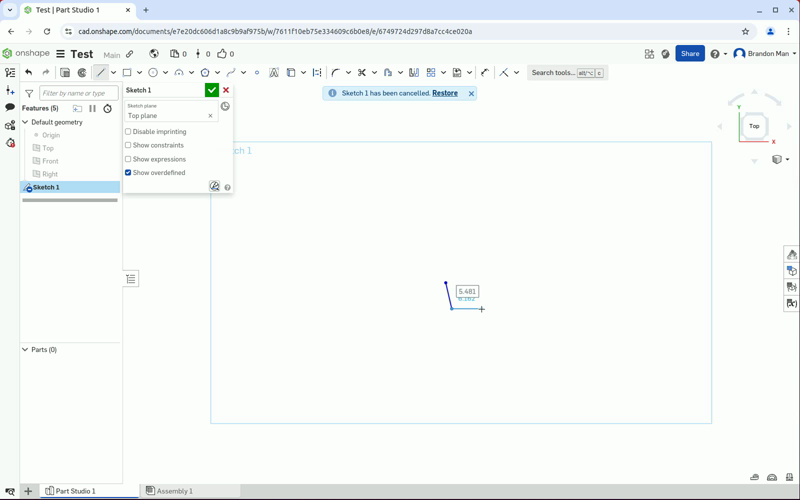
mouse_move(471, 327)
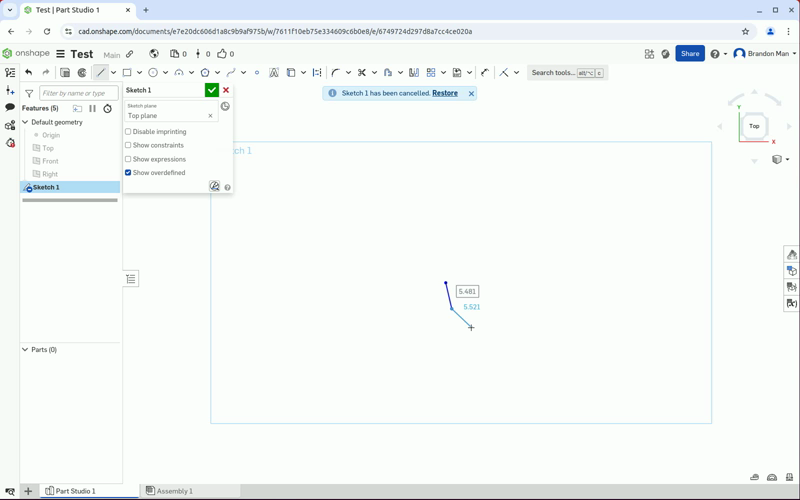
click(471, 327)
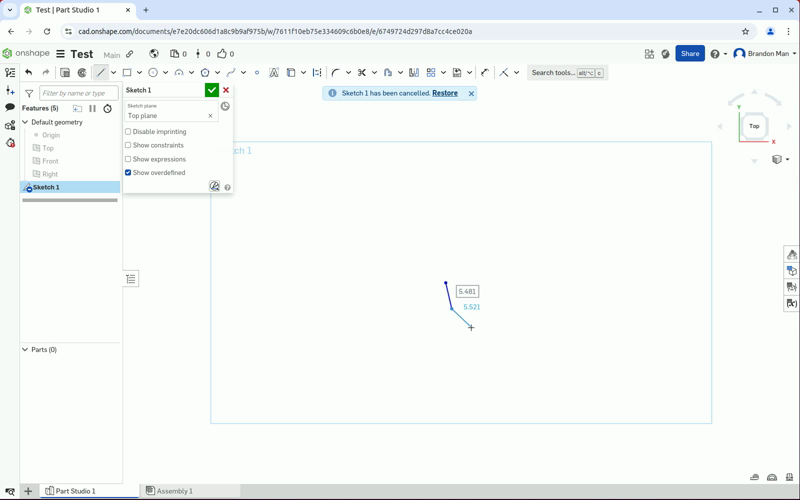
key_up(shift)
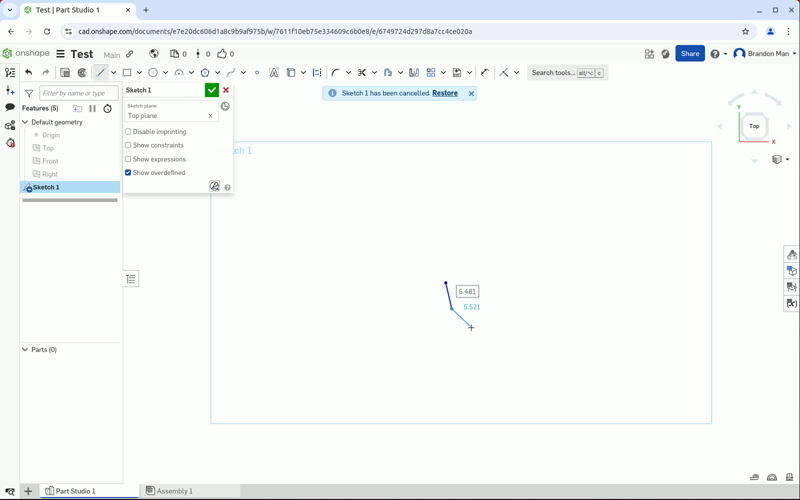
key_down(shift)
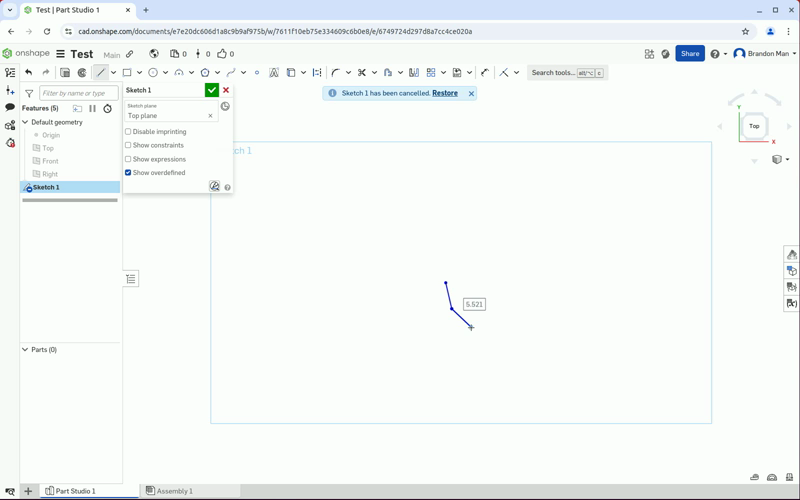
mouse_move(501, 327)
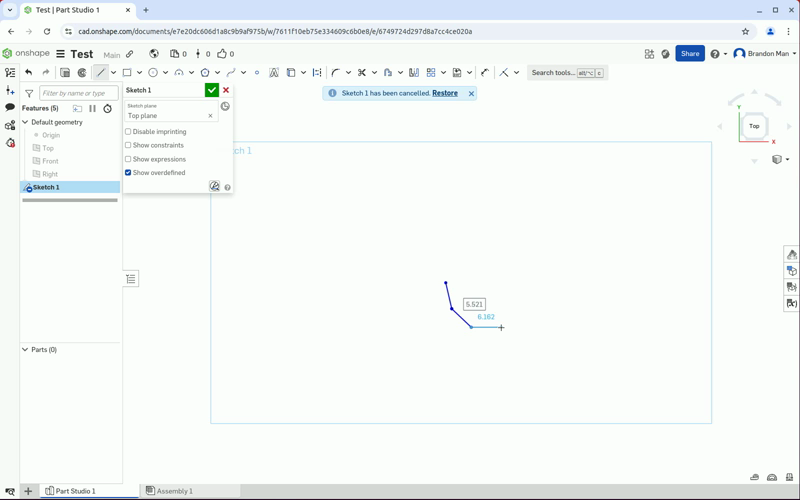
mouse_move(497, 334)
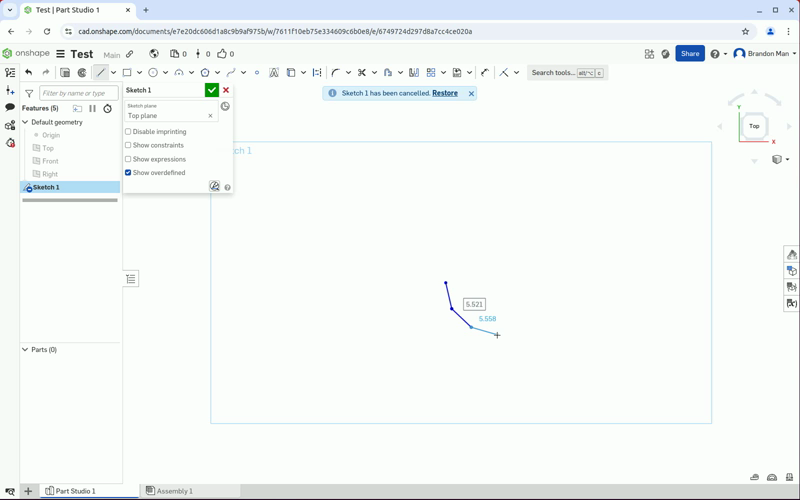
click(497, 334)
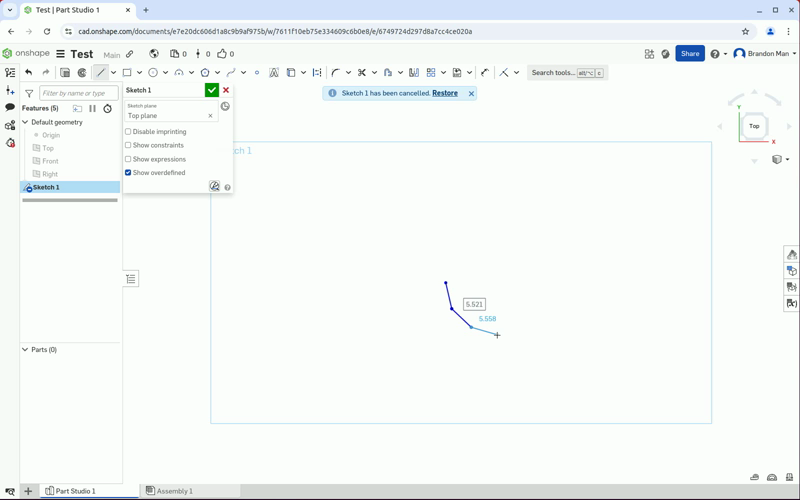
key_up(shift)
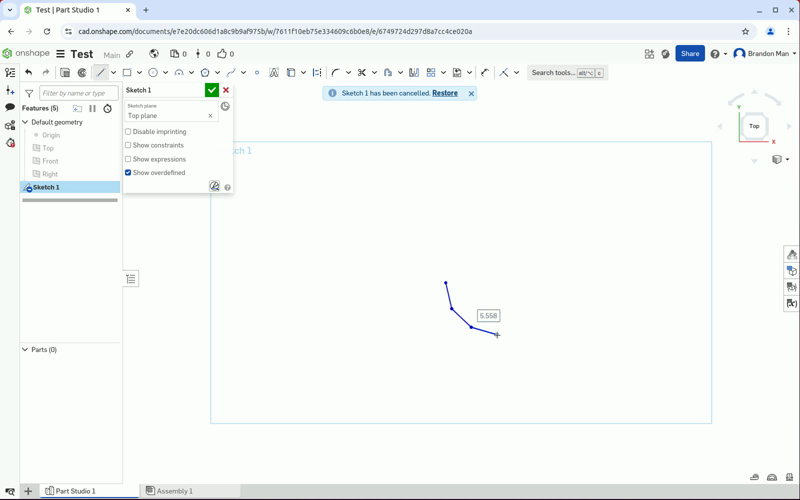
key_down(shift)
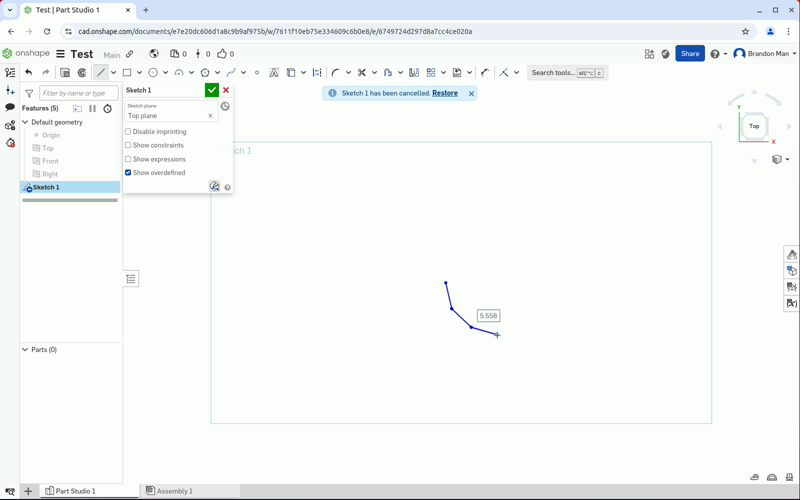
mouse_move(527, 334)
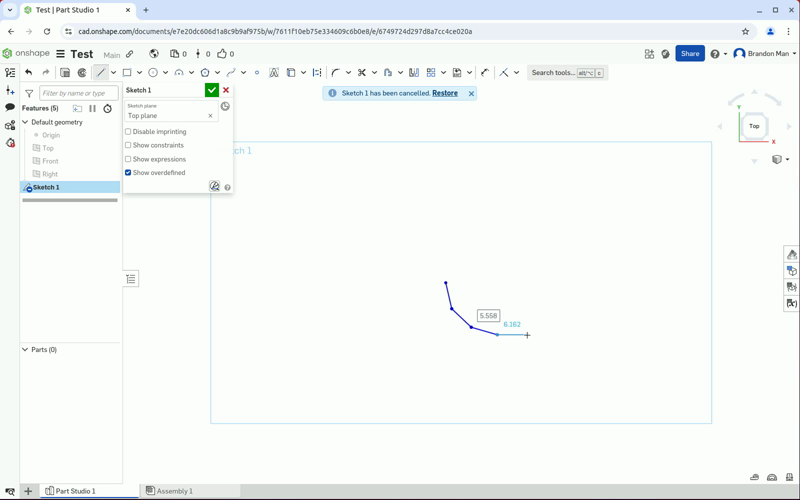
mouse_move(521, 327)
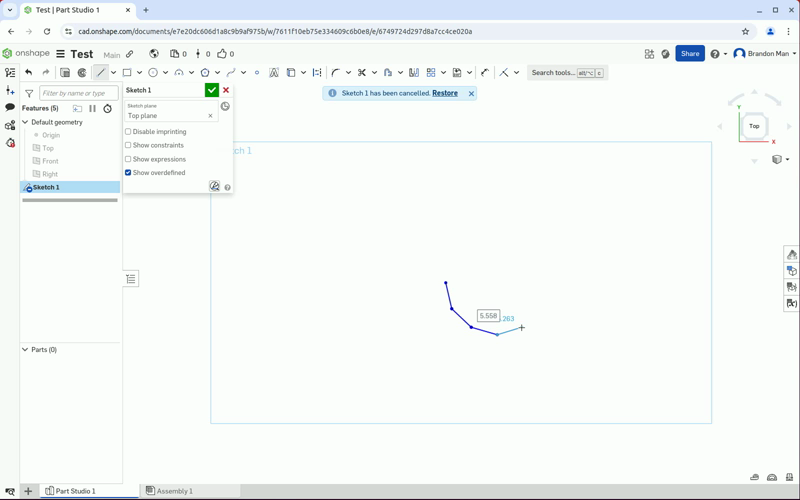
click(521, 327)
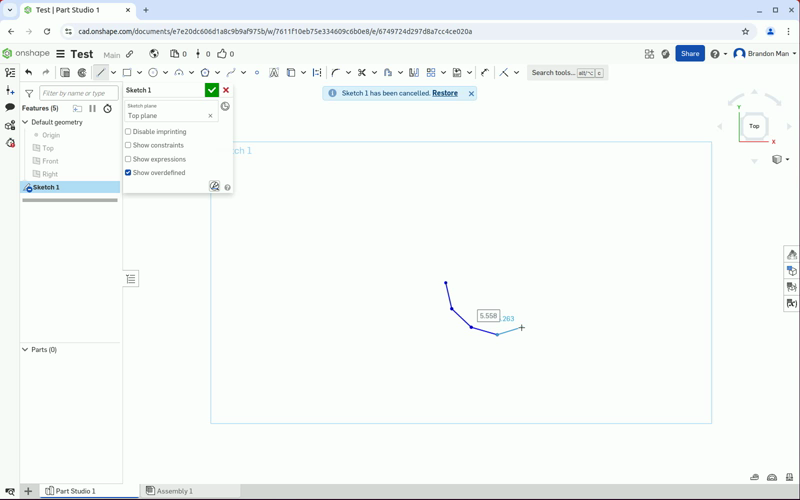
key_up(shift)
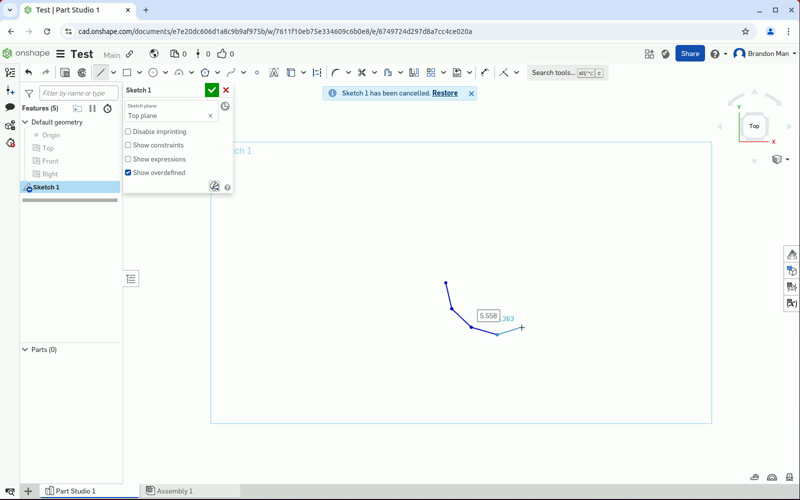
key_down(shift)
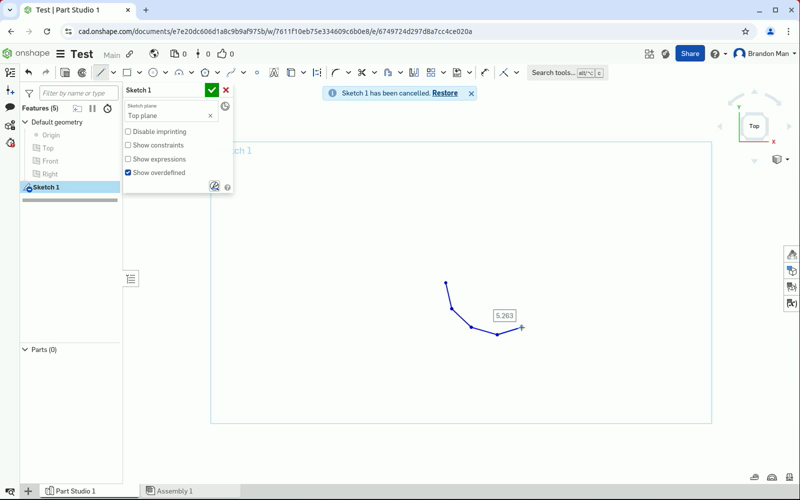
mouse_move(551, 327)
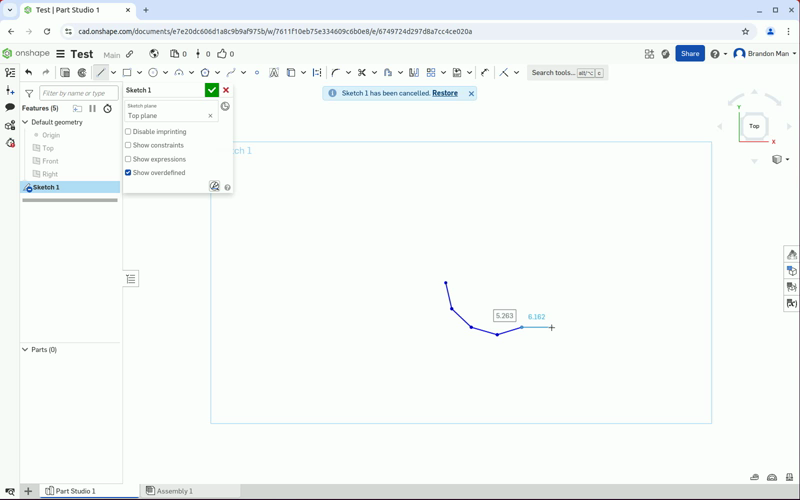
mouse_move(541, 308)
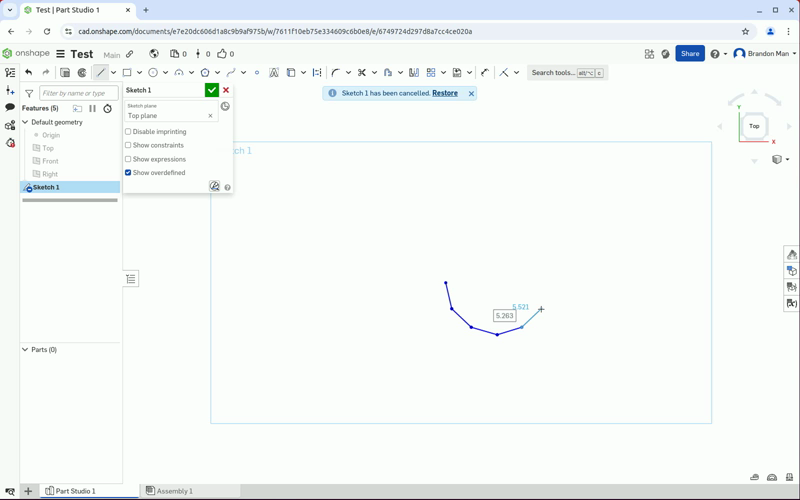
click(541, 308)
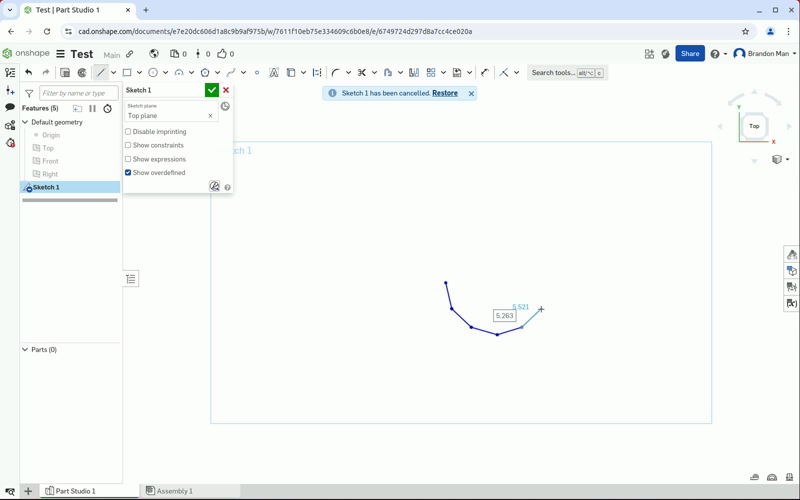
key_up(shift)
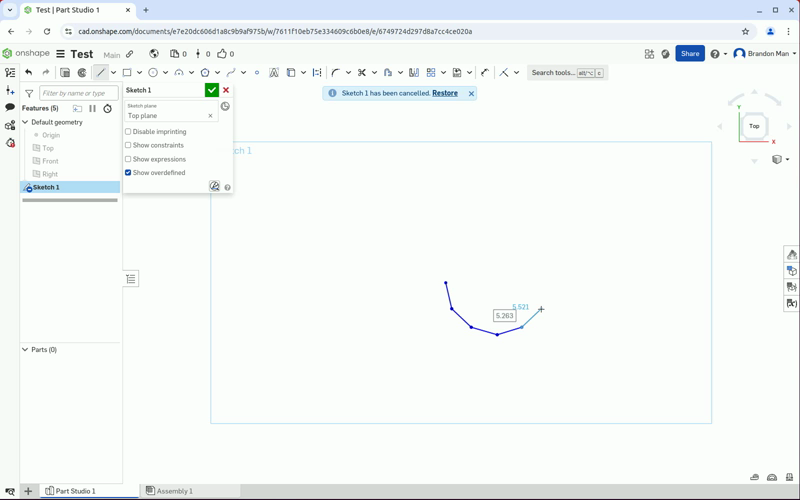
key_down(shift)
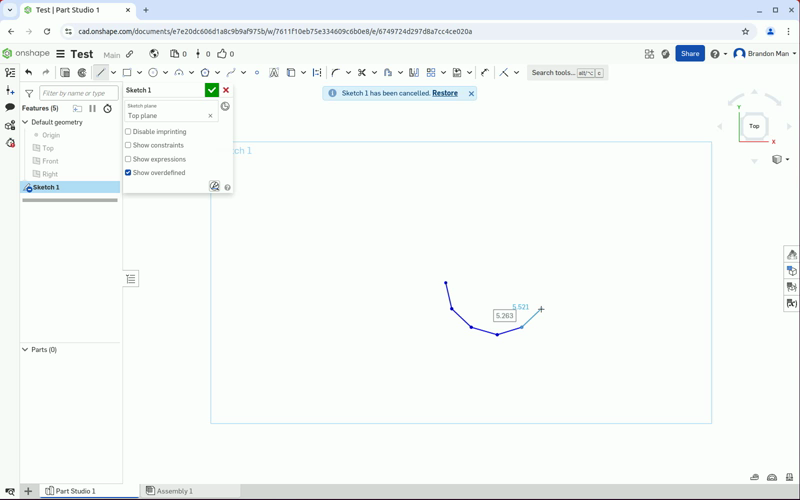
mouse_move(571, 308)
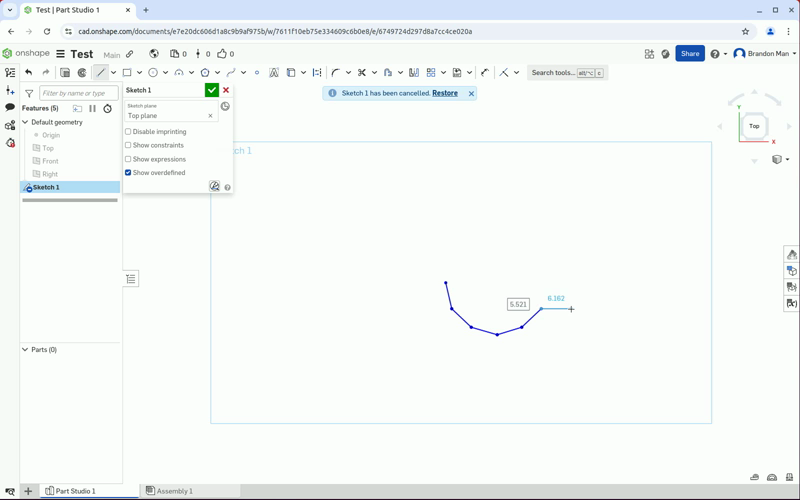
mouse_move(547, 282)
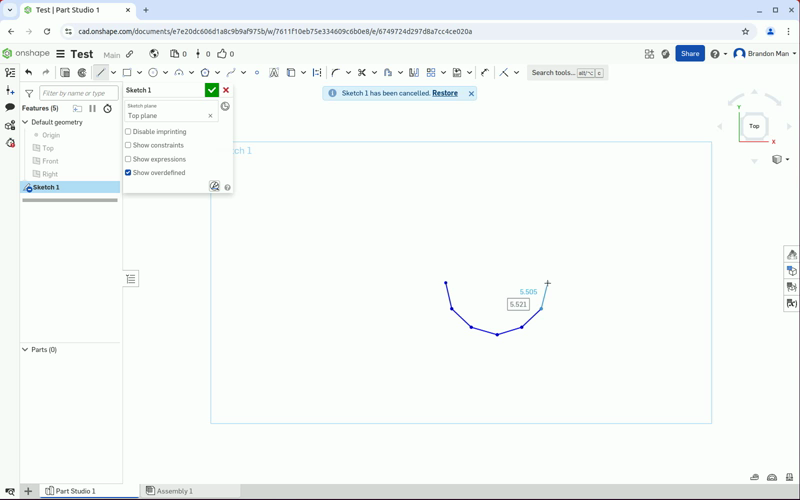
click(547, 282)
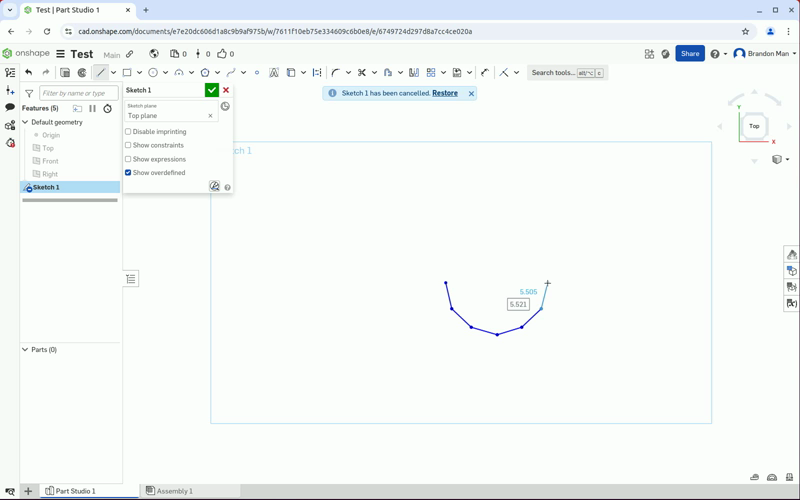
key_up(shift)
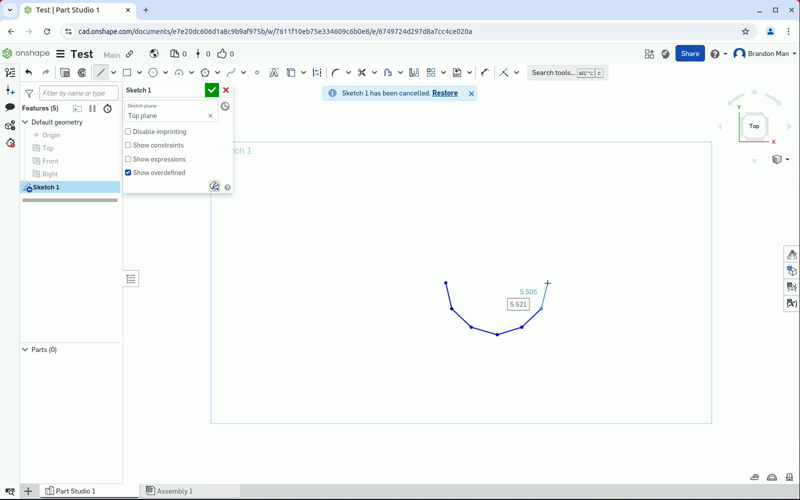
key_down(shift)
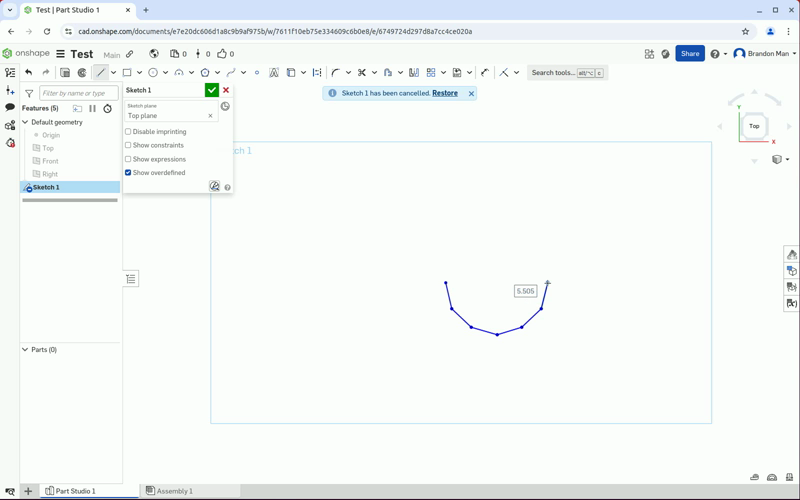
mouse_move(577, 282)
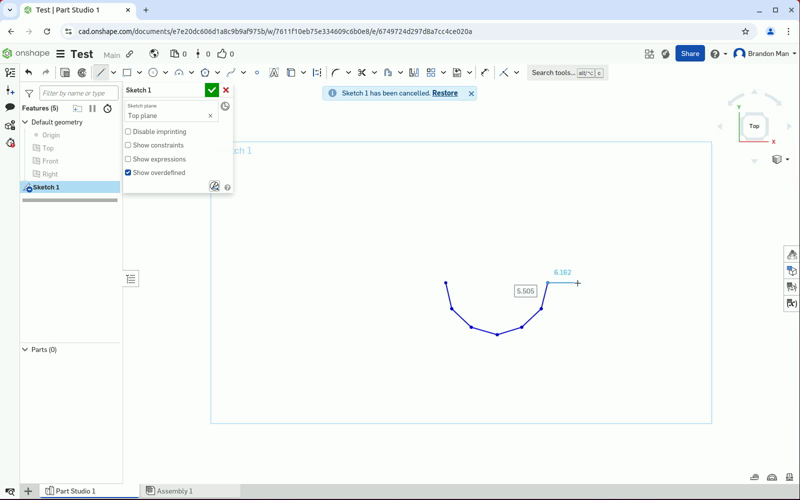
mouse_move(541, 257)
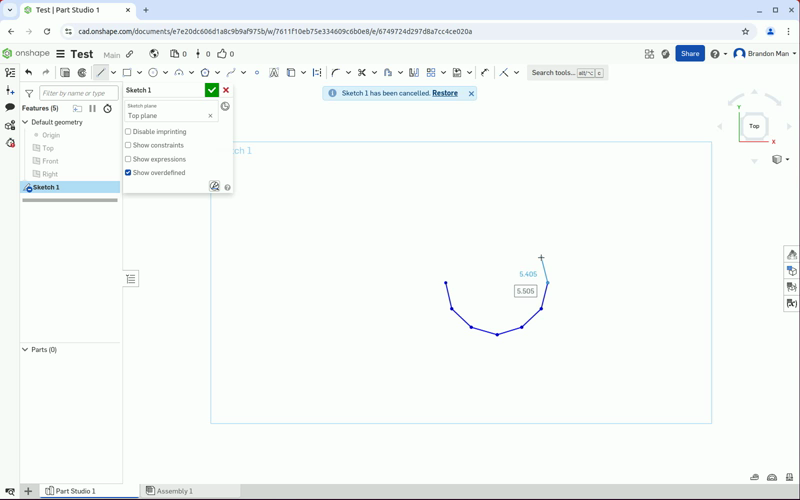
click(541, 257)
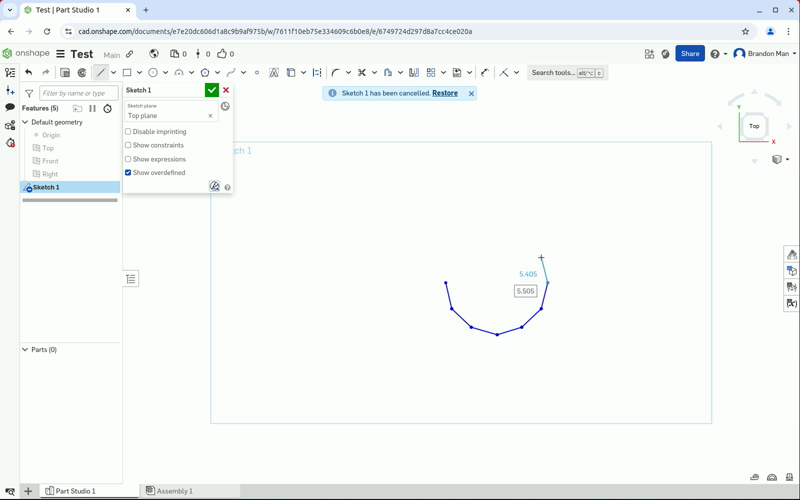
key_up(shift)
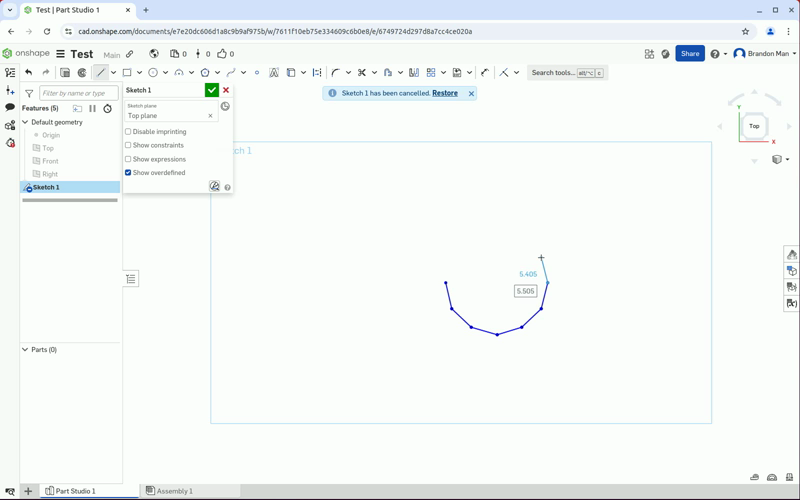
key_down(shift)
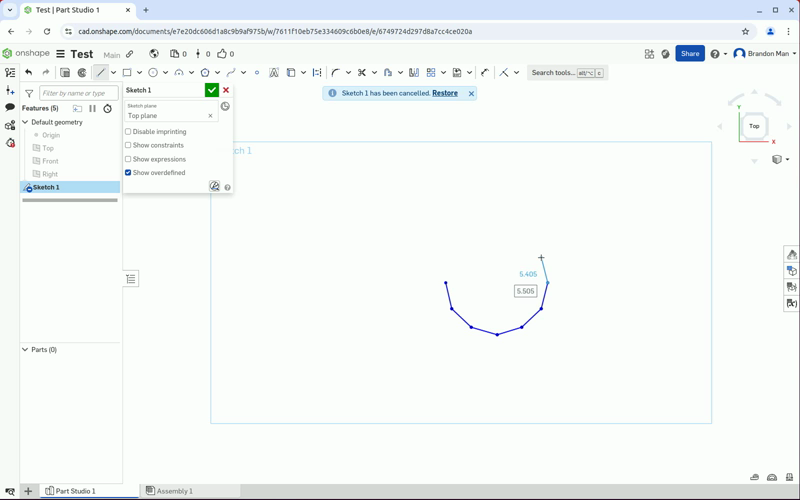
mouse_move(571, 257)
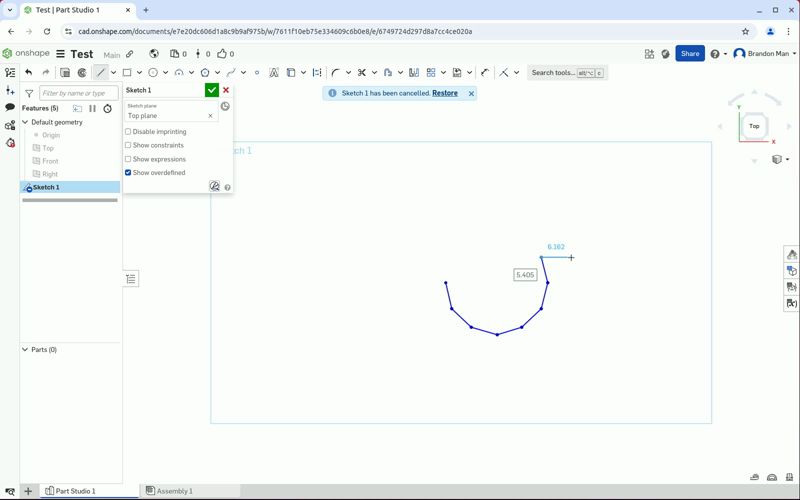
mouse_move(521, 238)
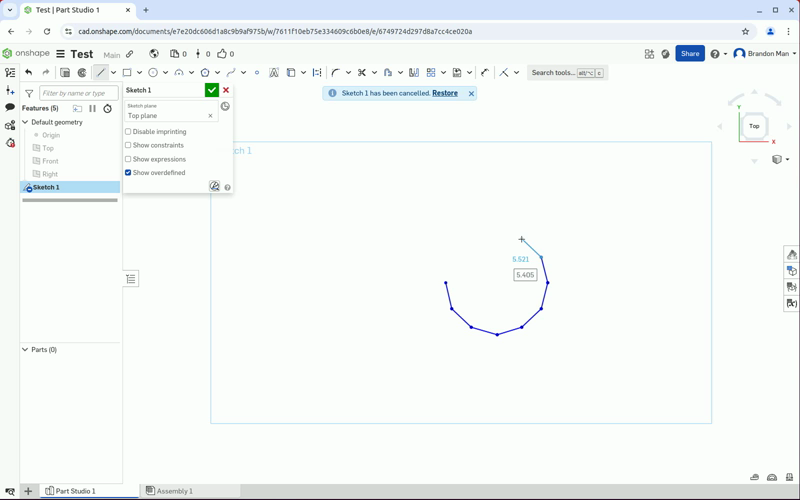
click(521, 238)
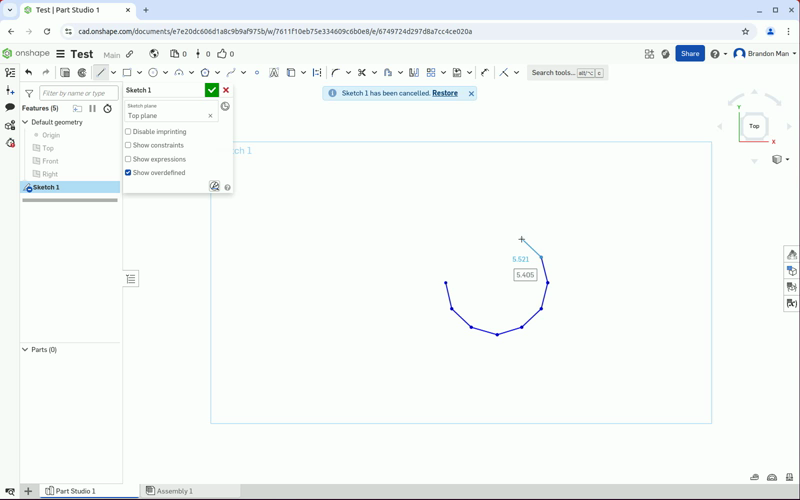
key_up(shift)
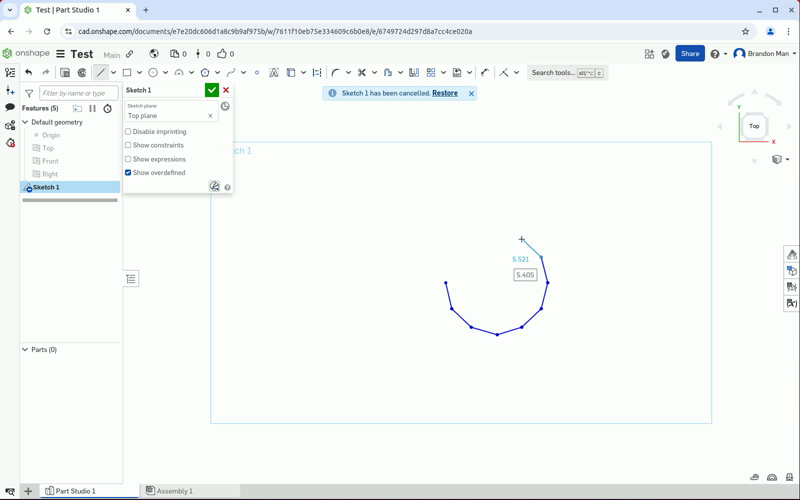
key_down(shift)
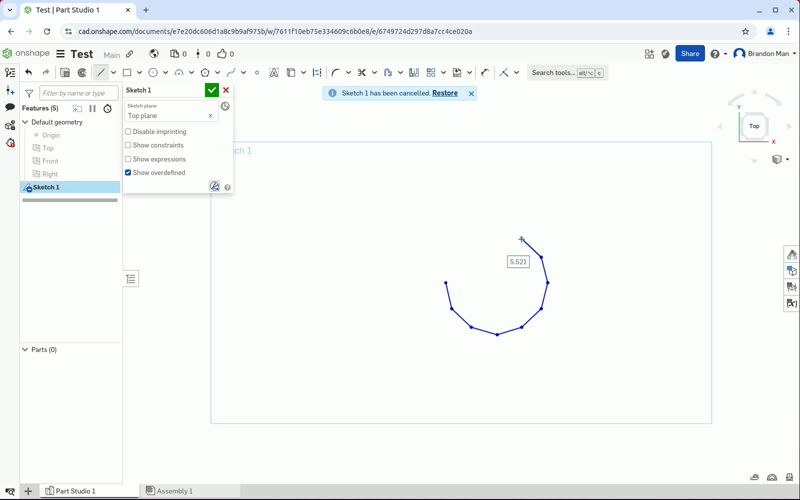
mouse_move(551, 238)
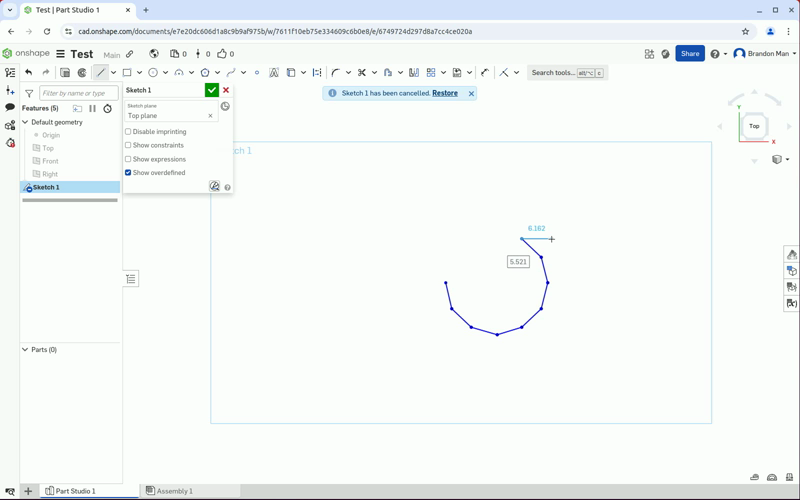
mouse_move(497, 231)
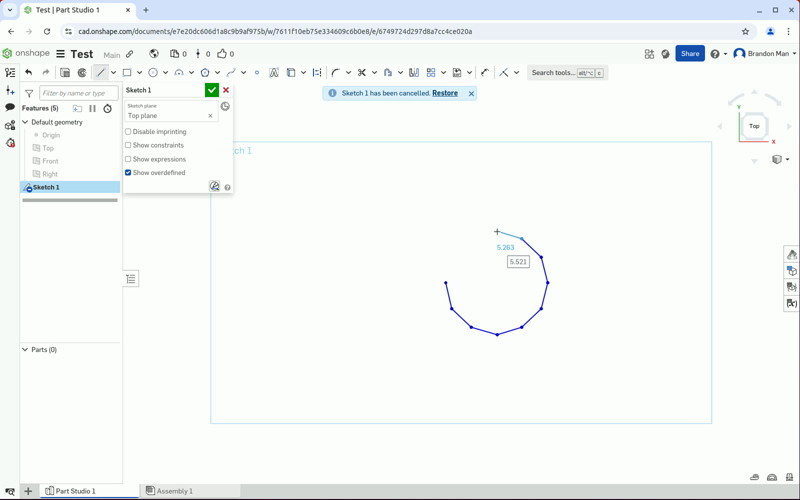
click(497, 231)
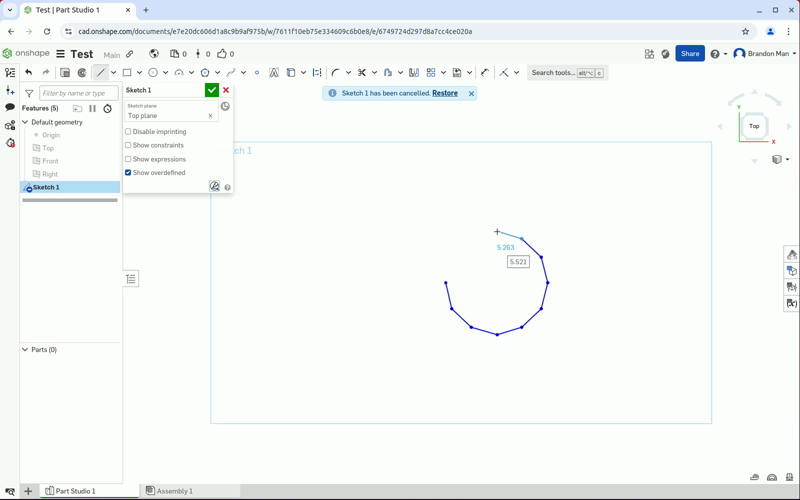
key_up(shift)
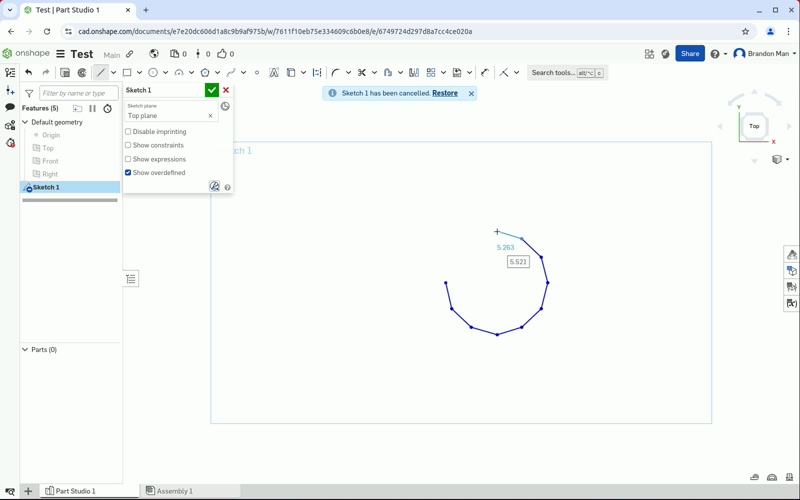
key_down(shift)
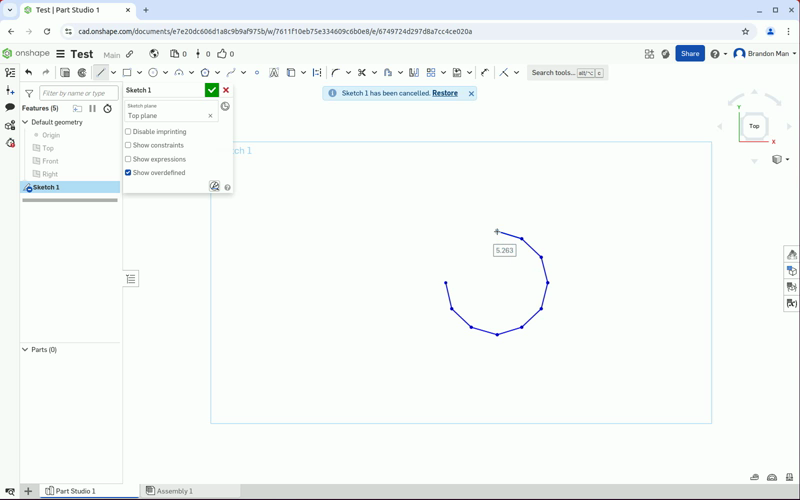
mouse_move(527, 231)
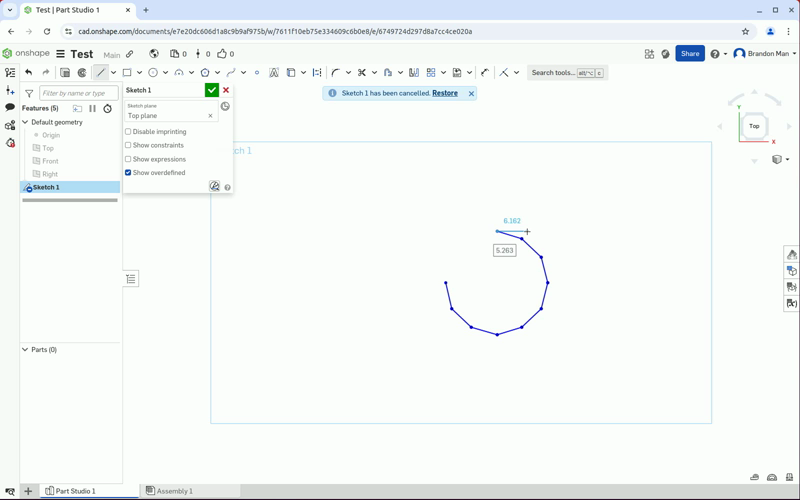
mouse_move(471, 238)
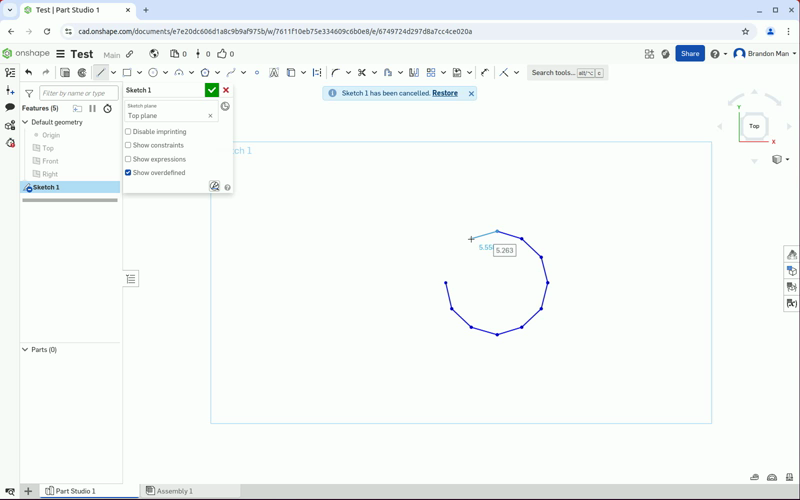
click(471, 238)
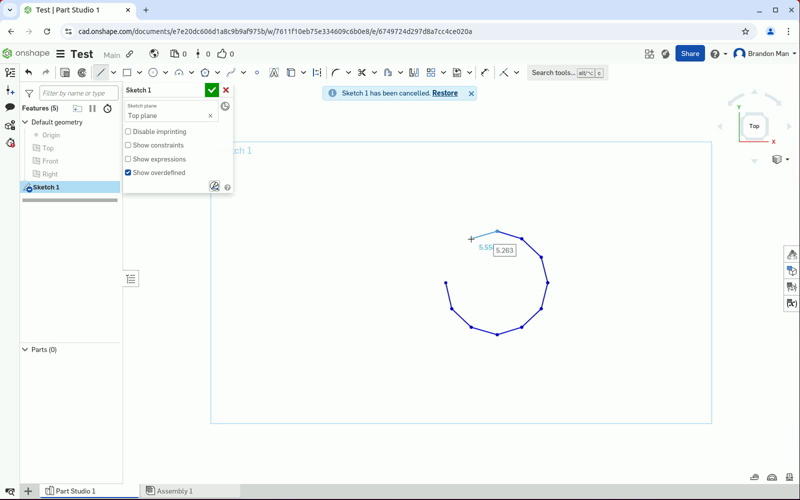
key_up(shift)
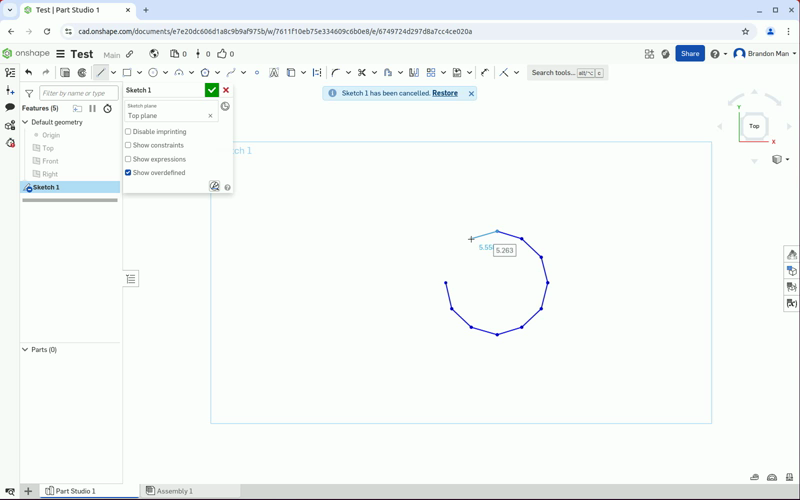
key_down(shift)
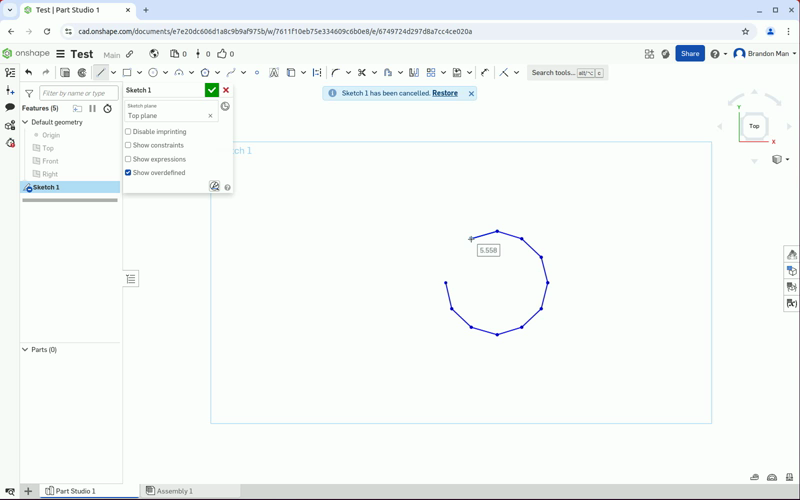
mouse_move(501, 238)
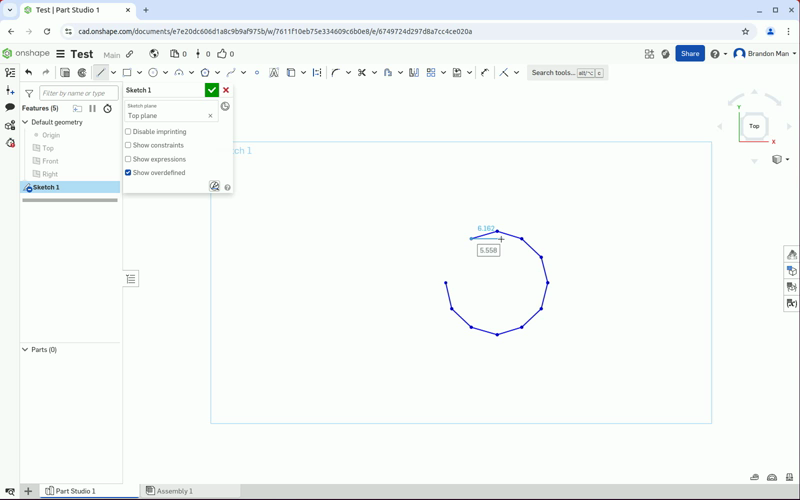
mouse_move(451, 257)
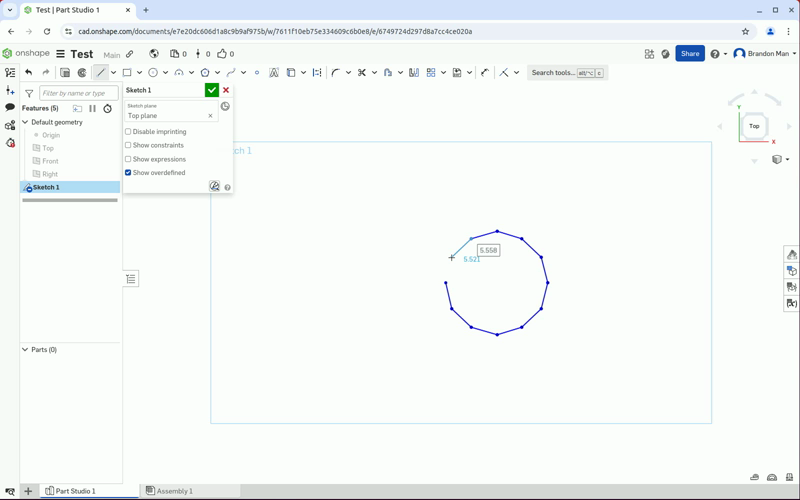
click(451, 257)
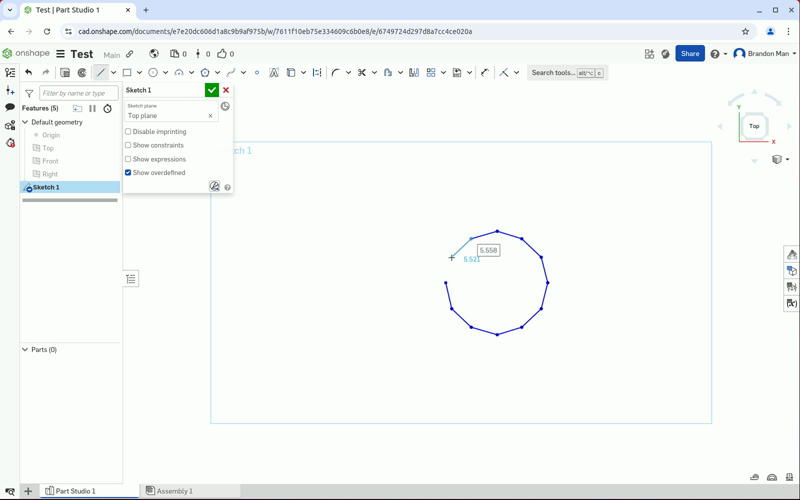
key_up(shift)
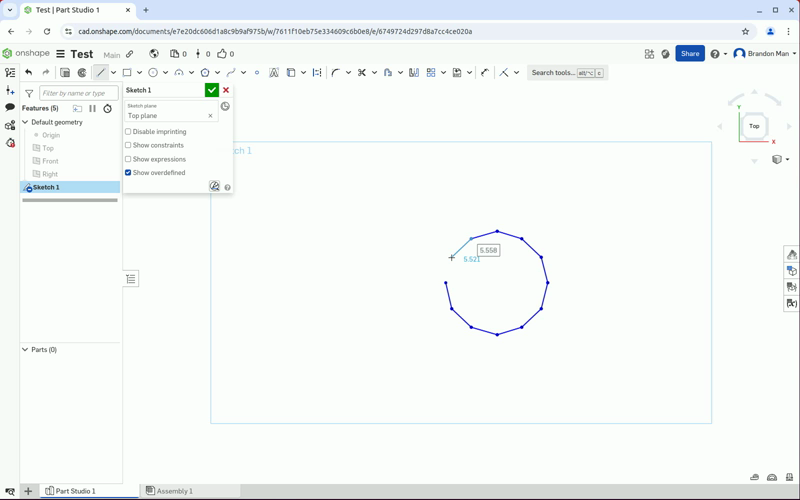
mouse_move(481, 257)
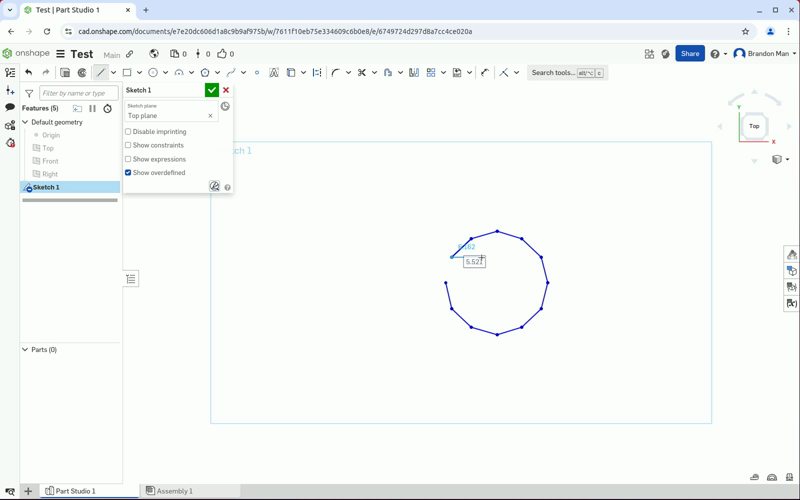
key_down(shift)
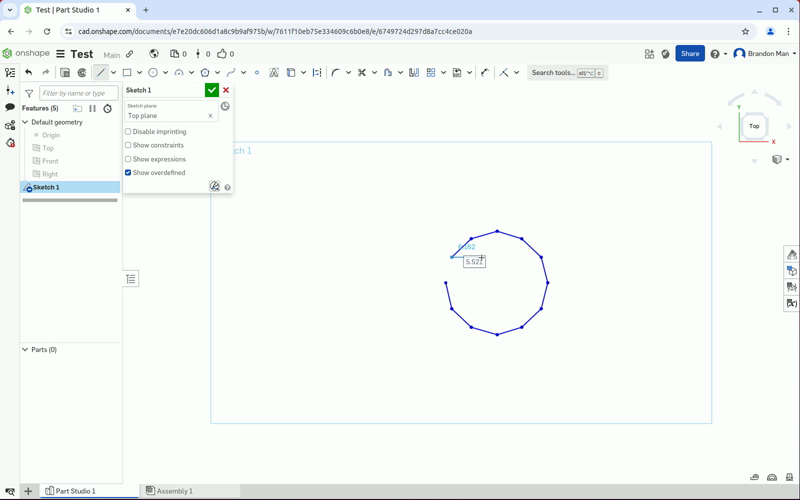
mouse_move(445, 282)
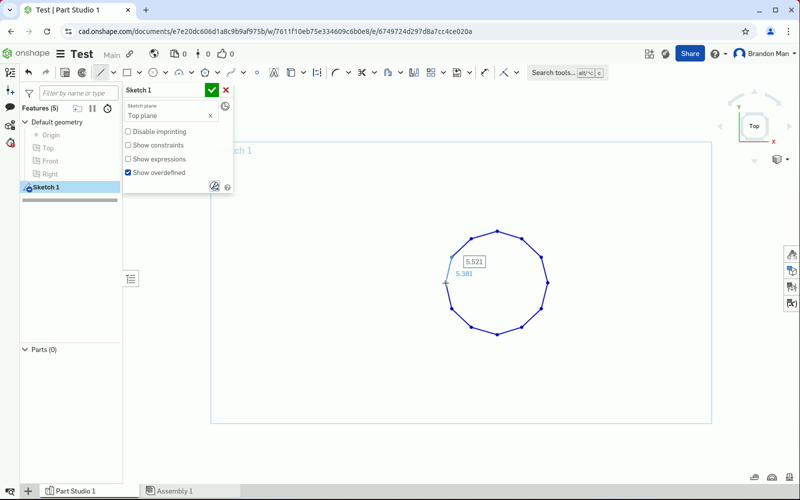
key_up(shift)
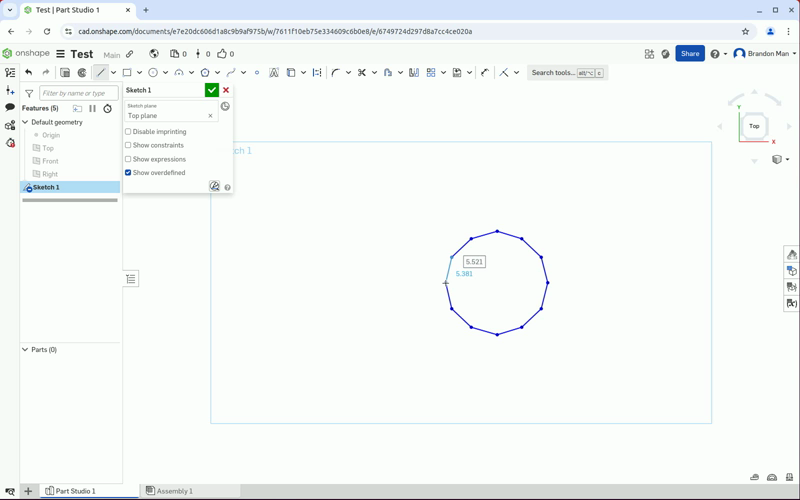
click(445, 282)
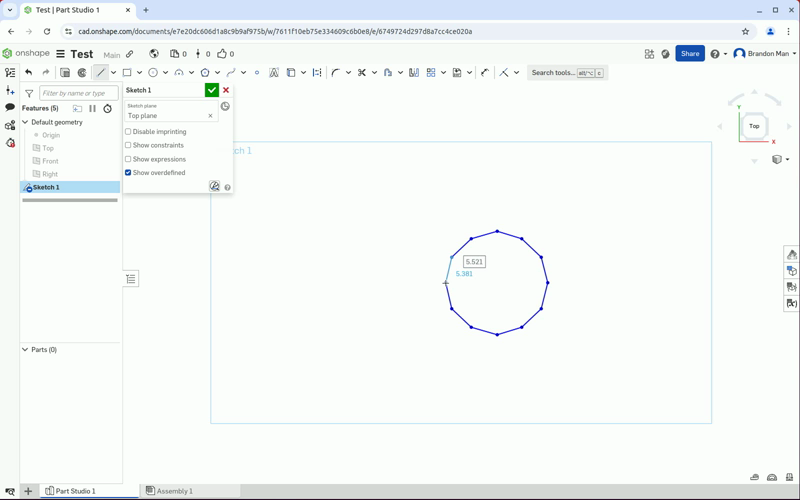
key(esc)
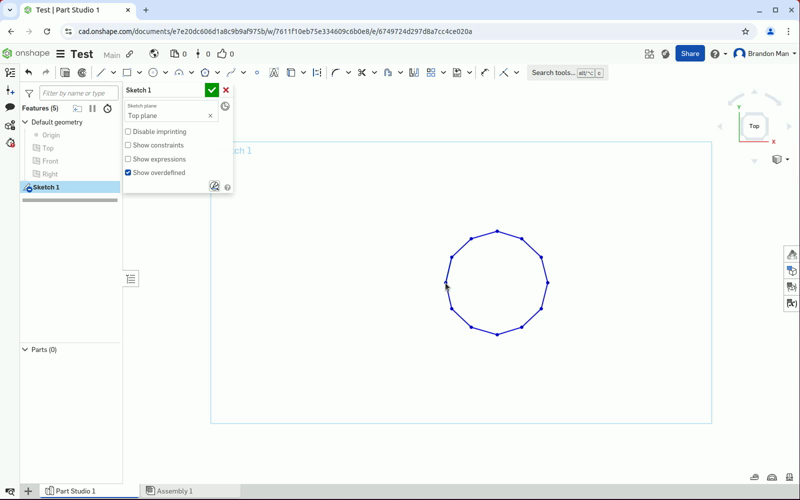
mouse_move(526, 281)
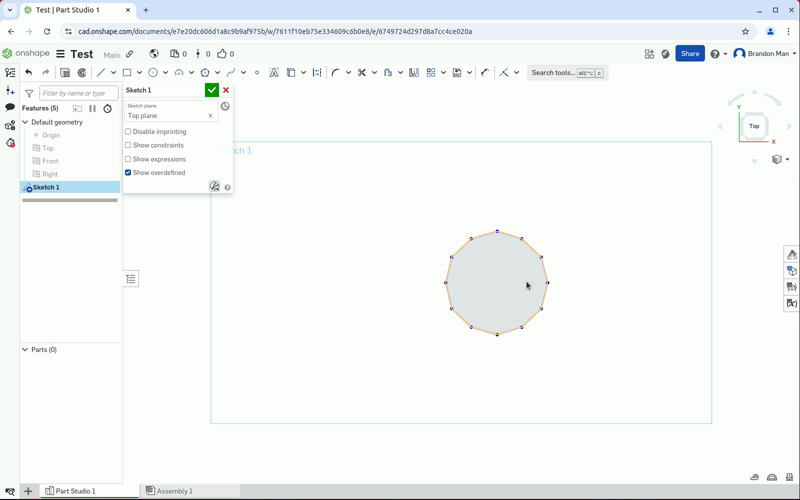
click(526, 281)
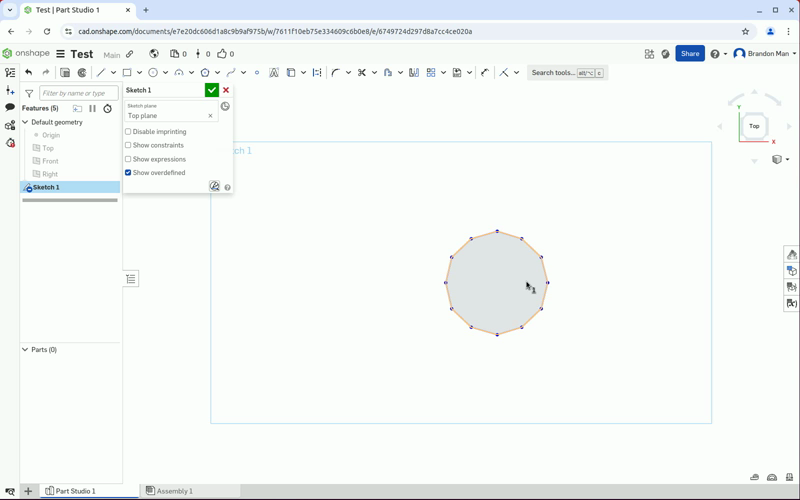
mouse_move(73, 352)
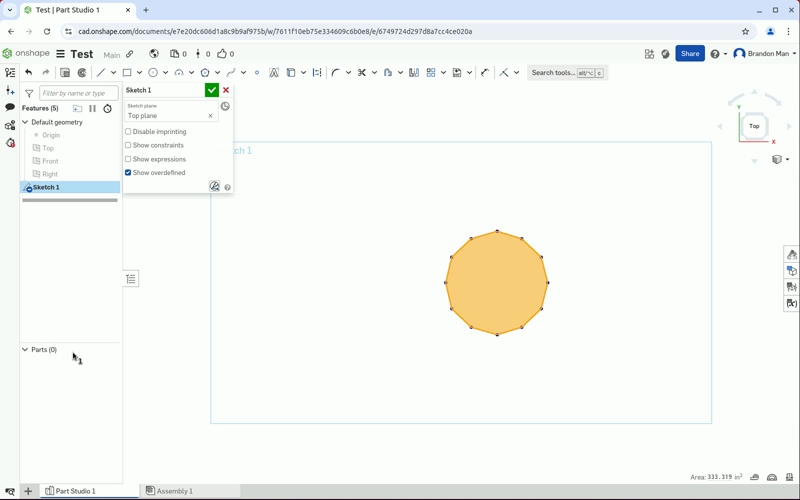
key(shift+y)
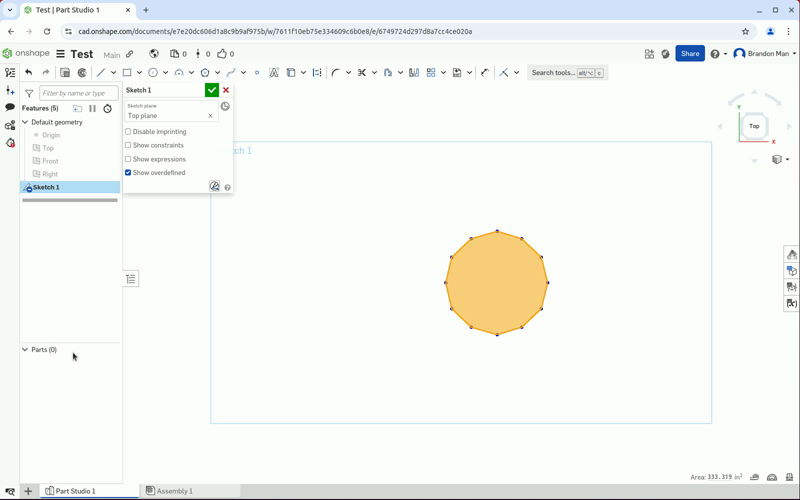
key(shift+e)
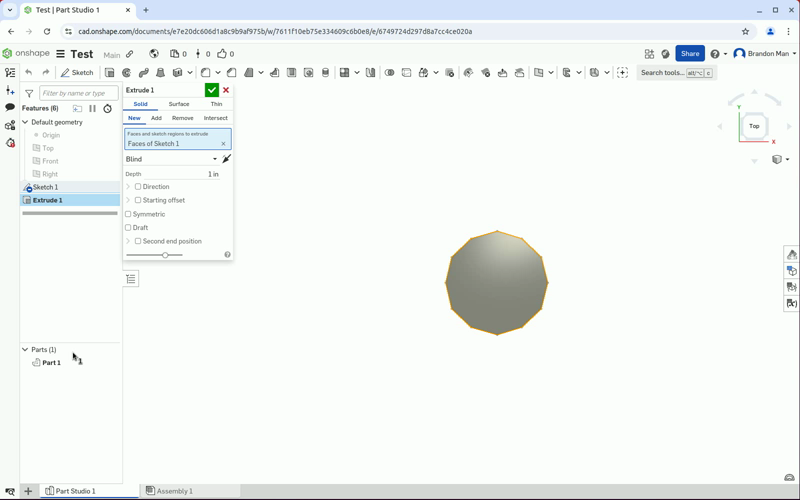
mouse_move(143, 106)
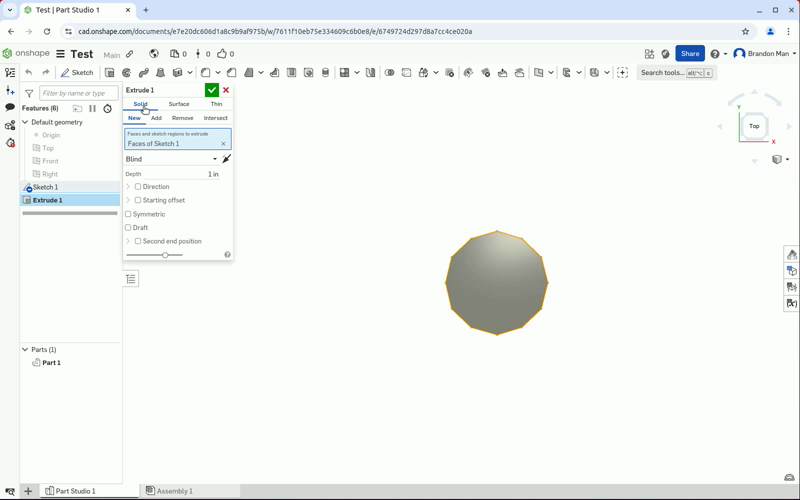
click(143, 106)
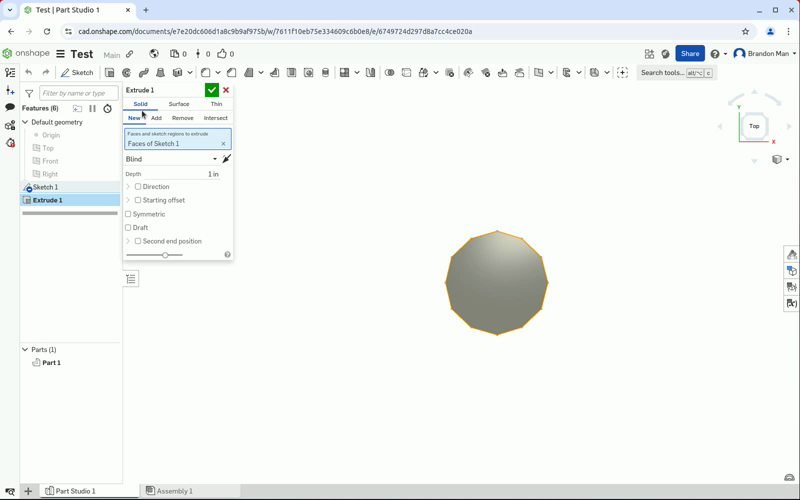
mouse_move(137, 120)
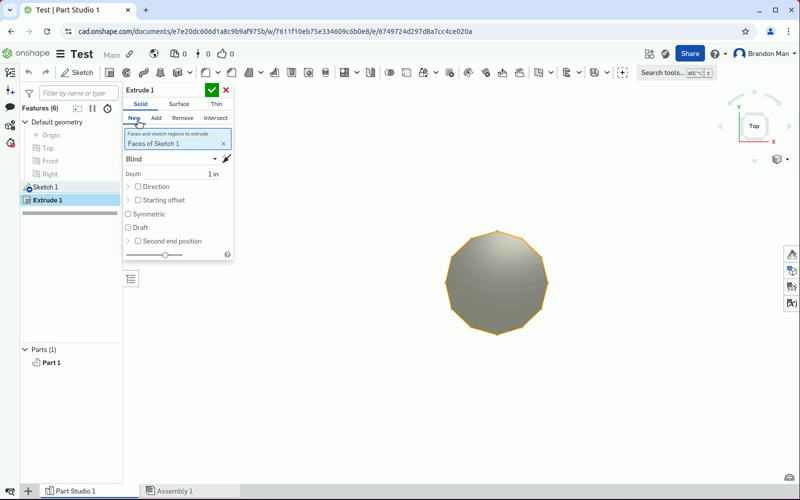
click(137, 120)
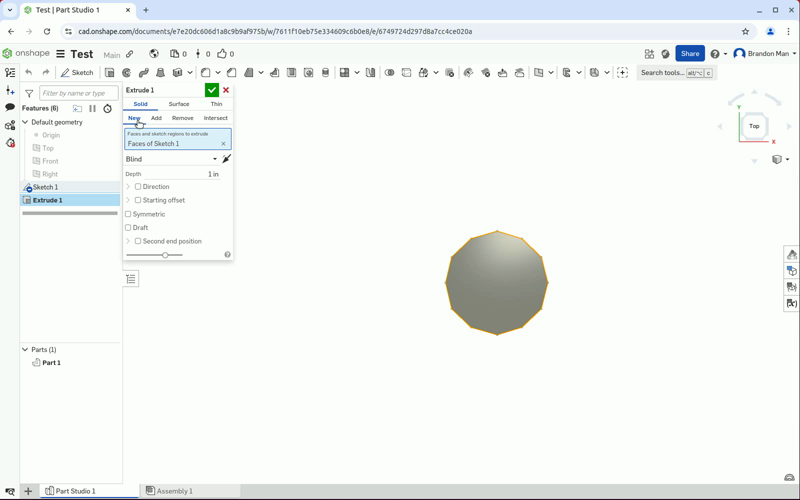
key(tab, 4)
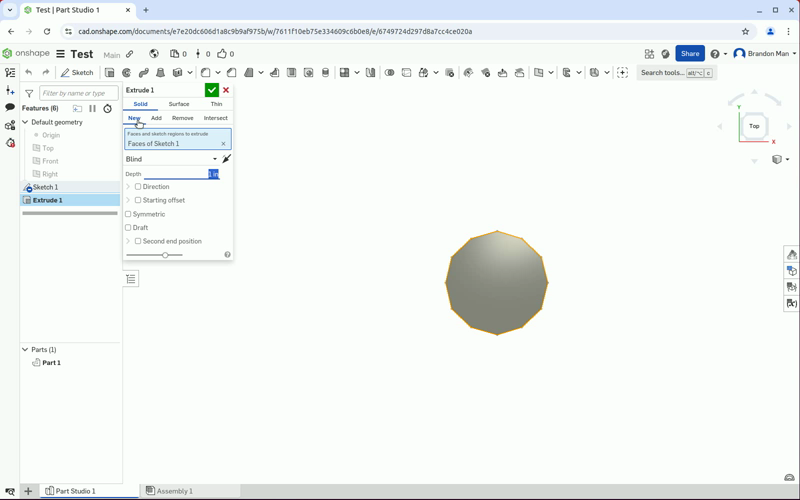
text(5.777)
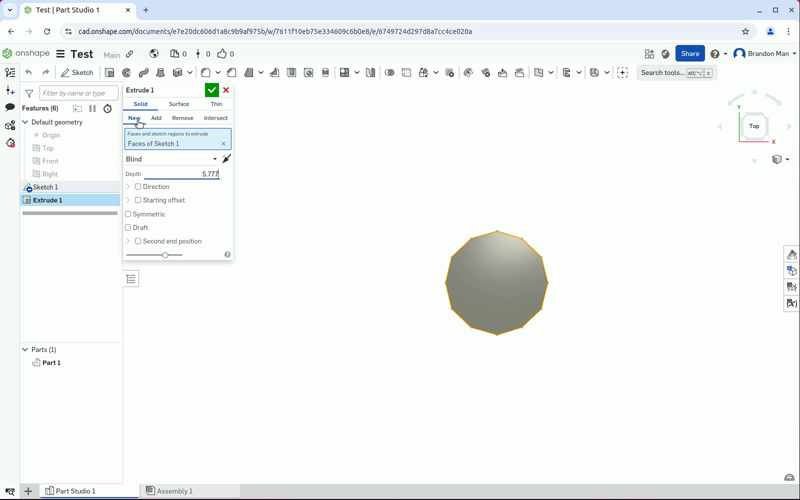
key(enter)
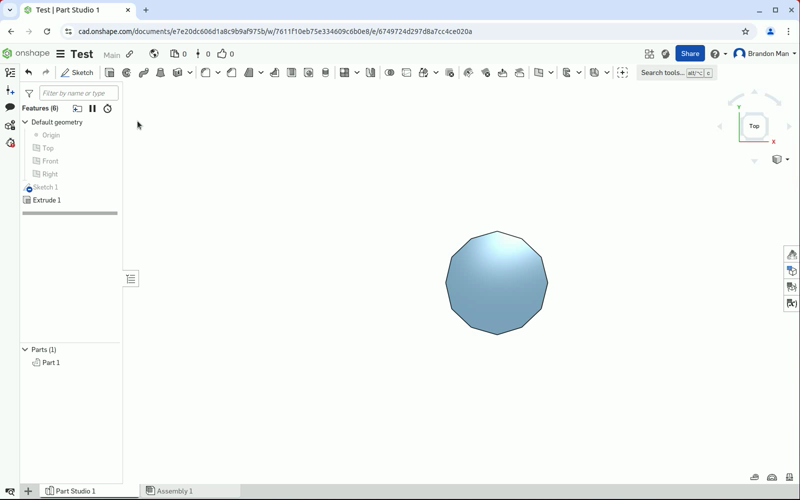
key(shift+h)
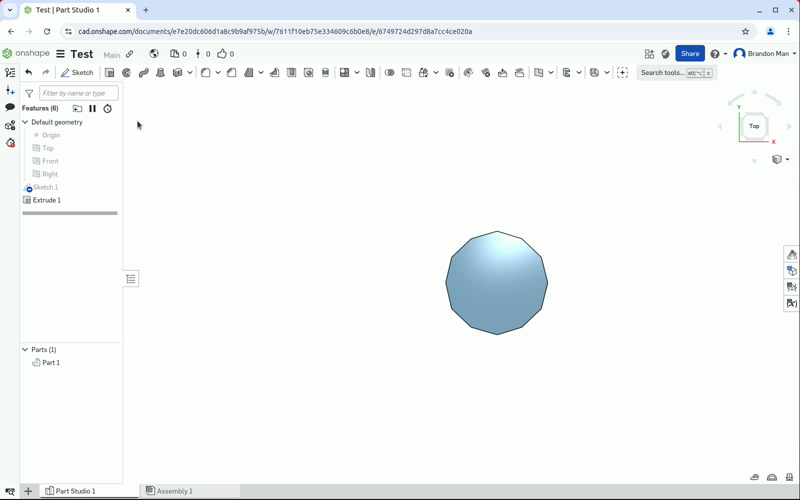
key(shift+h)
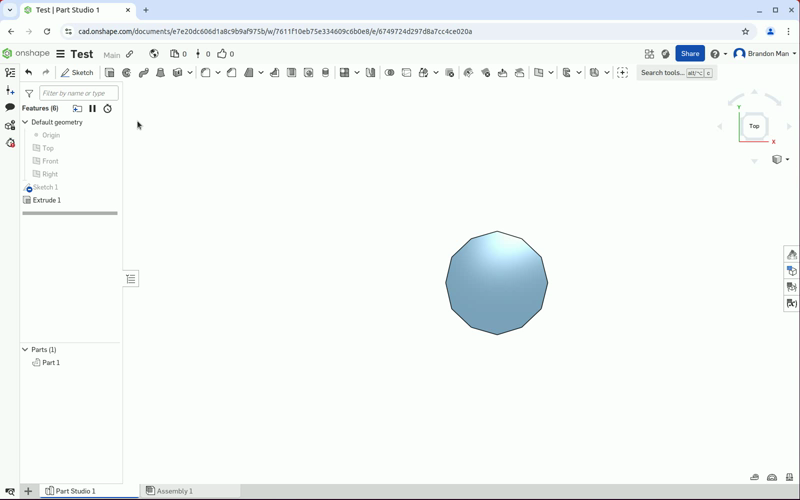
mouse_move(73, 189)
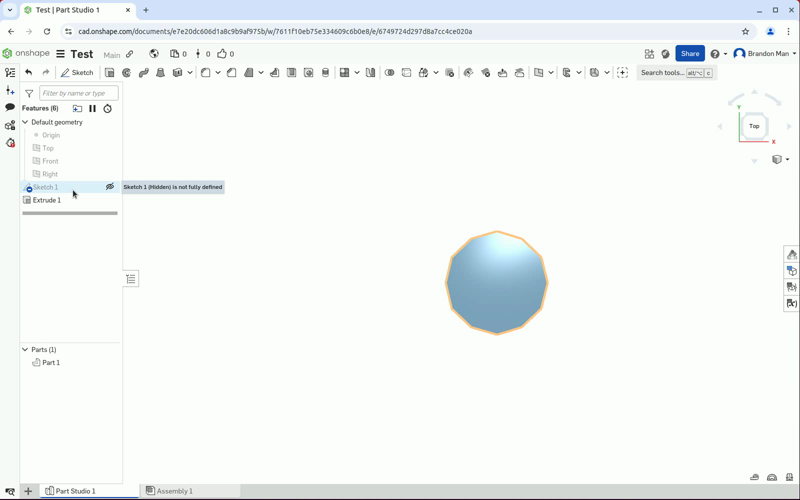
click(73, 189)
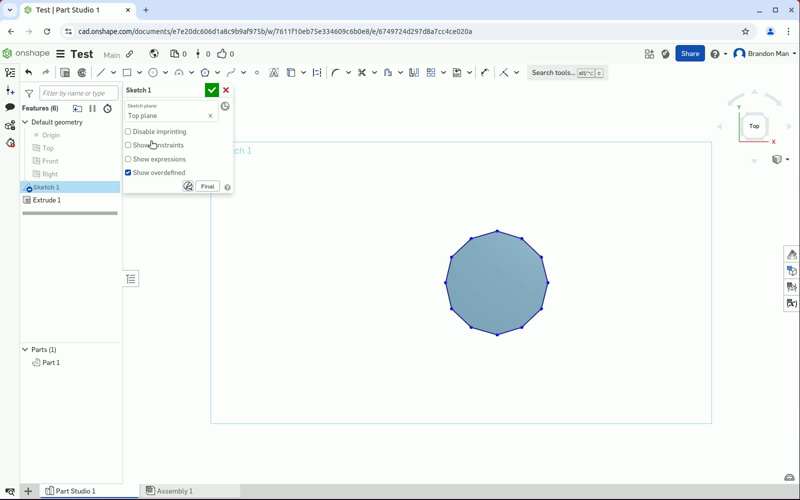
mouse_move(229, 92)
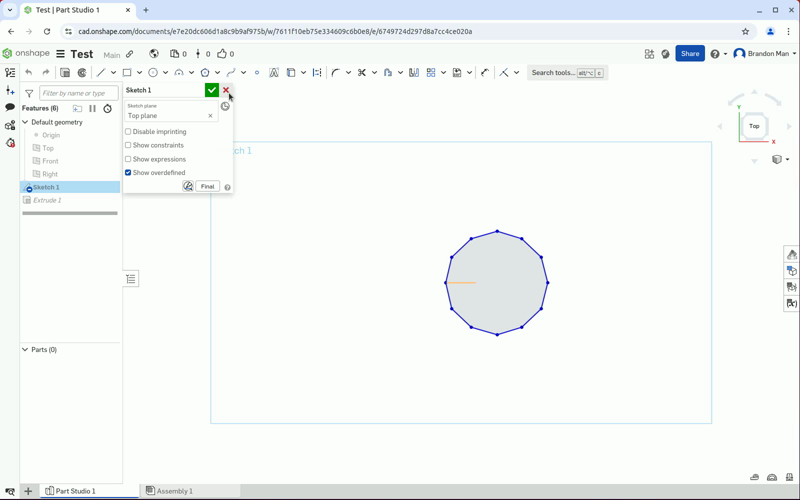
click(229, 92)
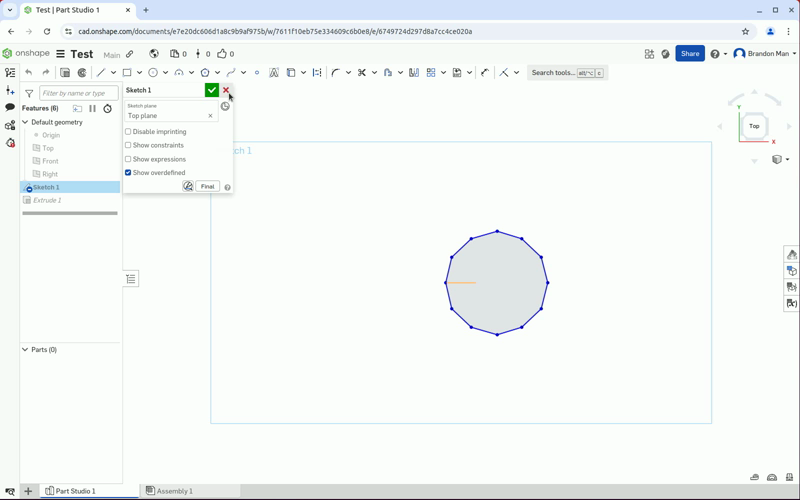
key(shift+s)
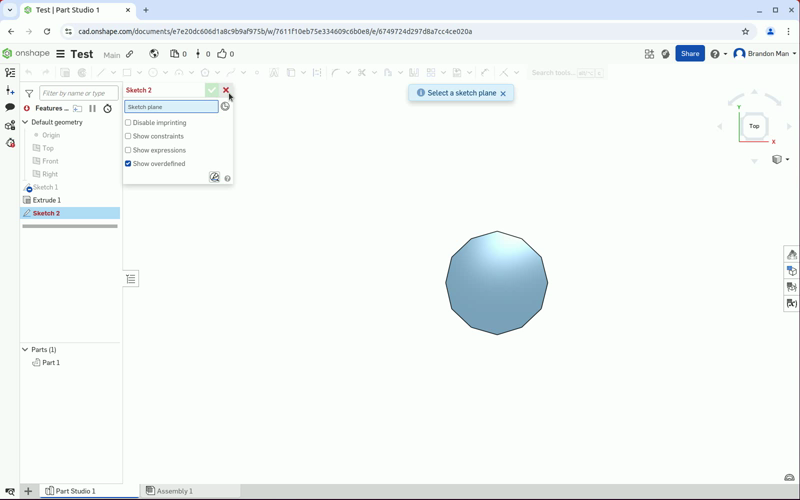
mouse_move(73, 150)
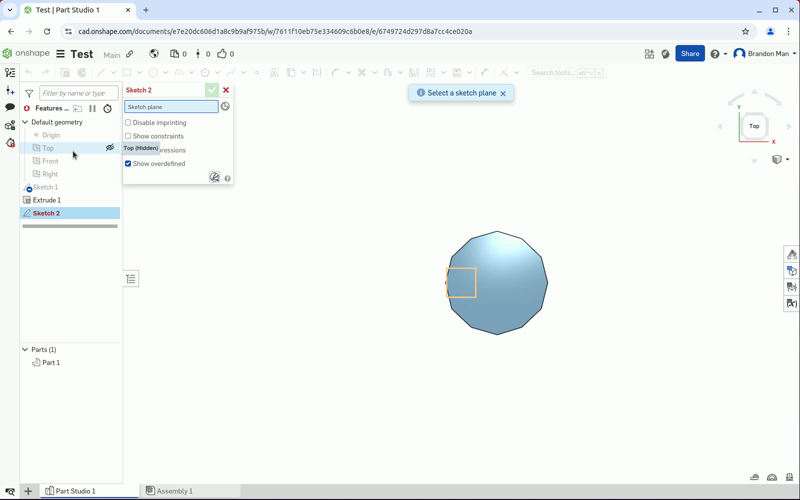
click(73, 150)
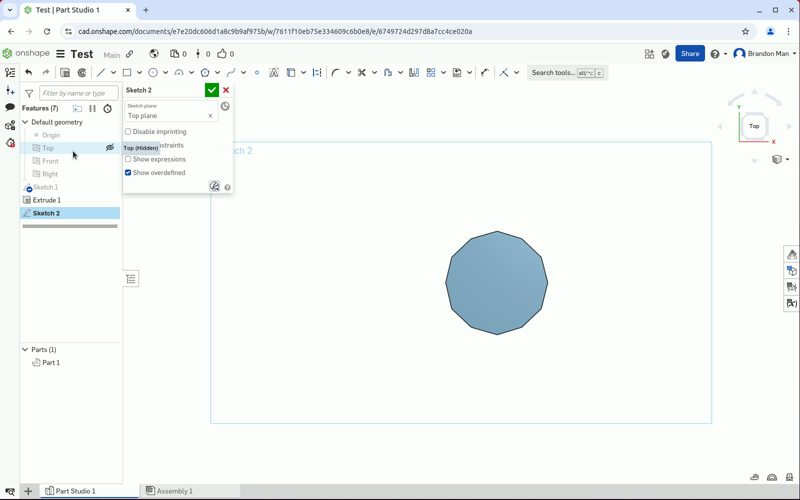
mouse_move(73, 352)
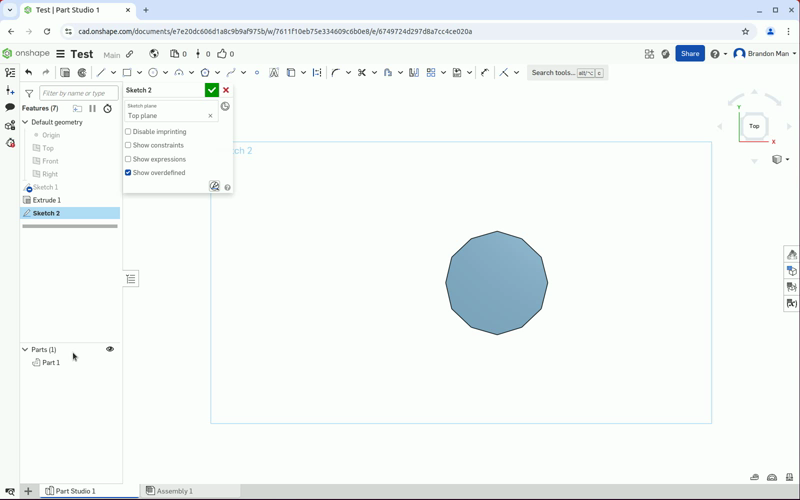
key(y)
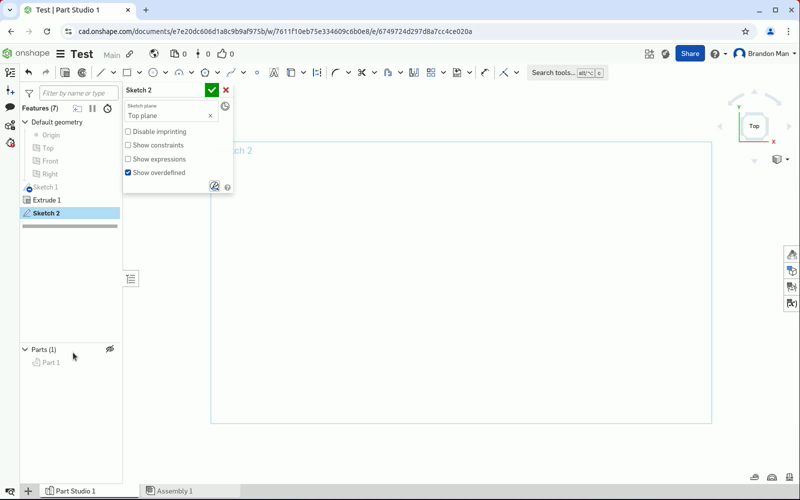
key(l)
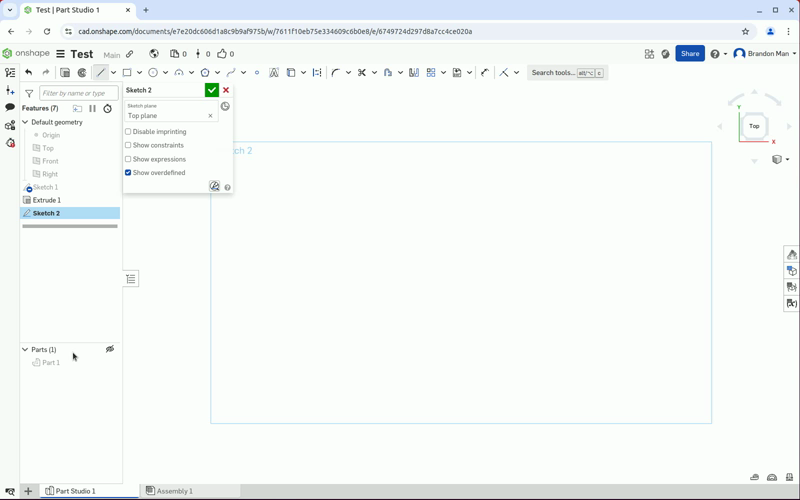
key_down(shift)
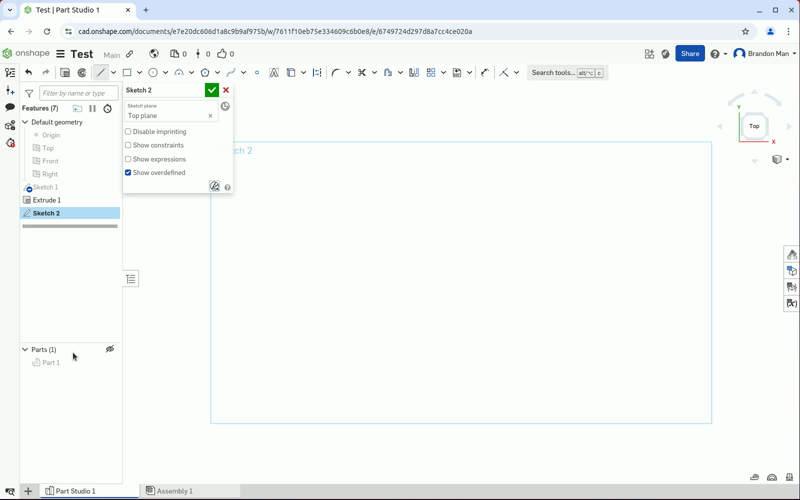
mouse_move(375, 204)
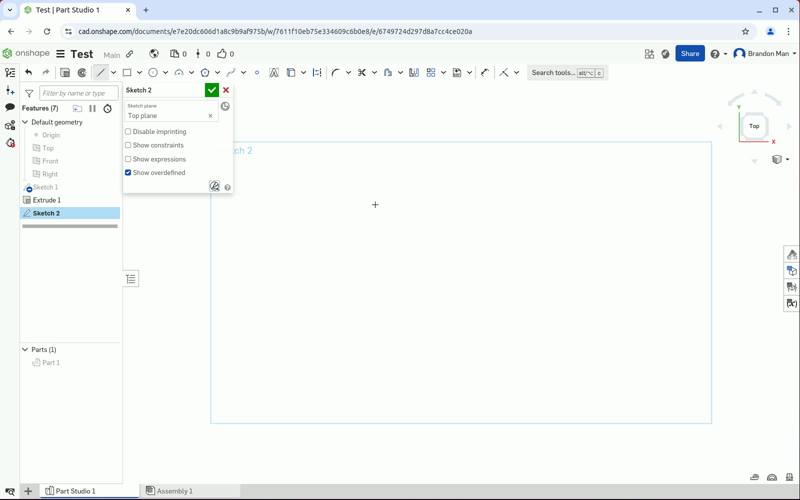
click(375, 204)
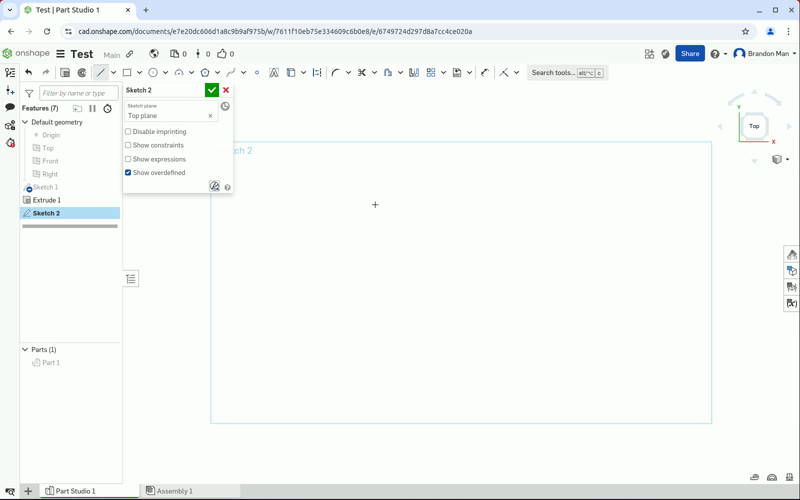
key_up(shift)
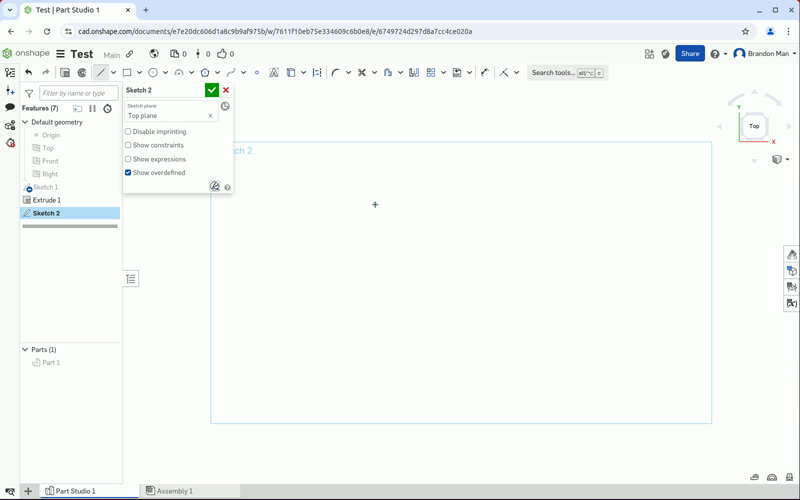
key_down(shift)
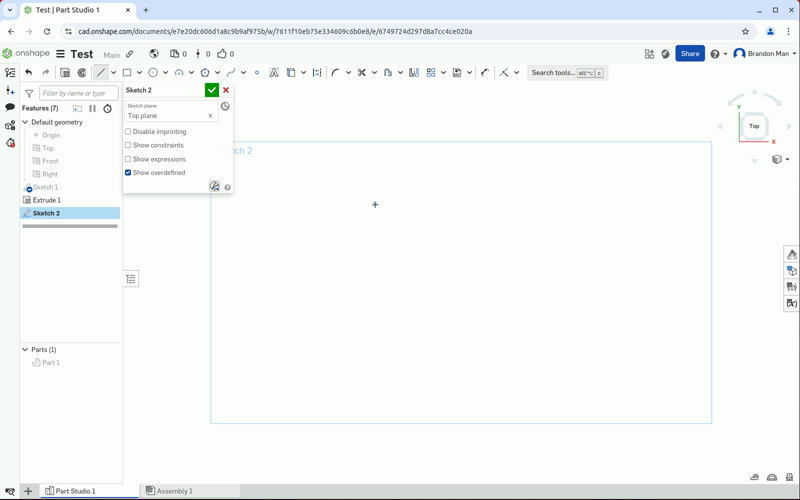
mouse_move(405, 204)
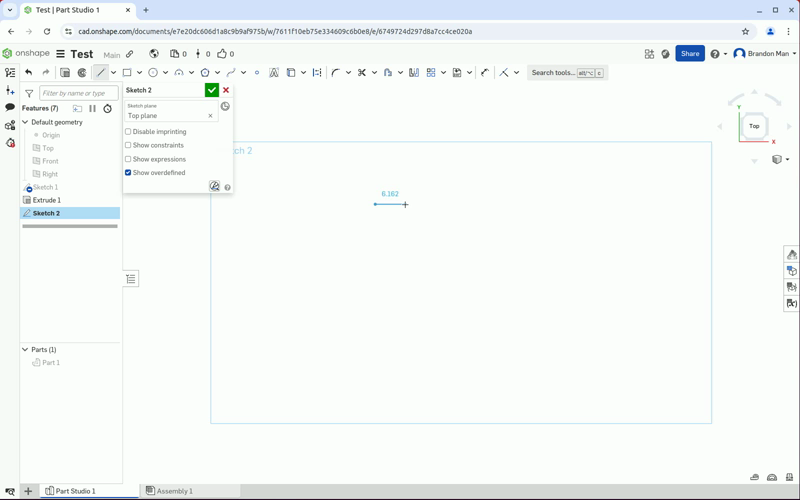
mouse_move(392, 244)
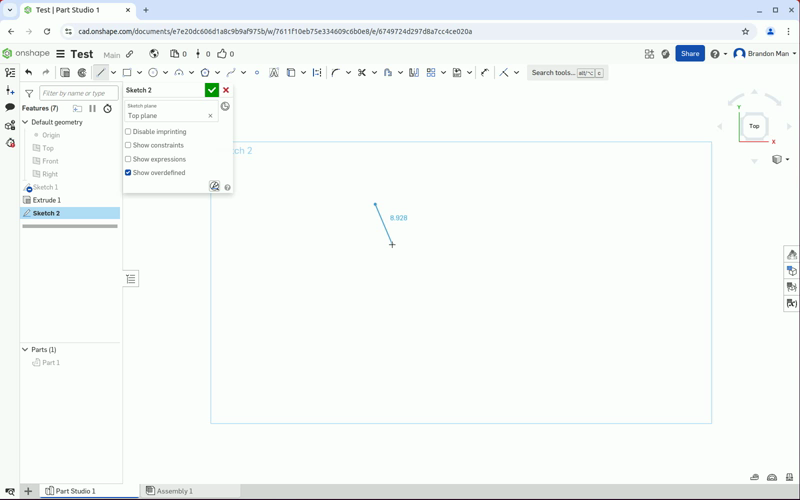
click(392, 244)
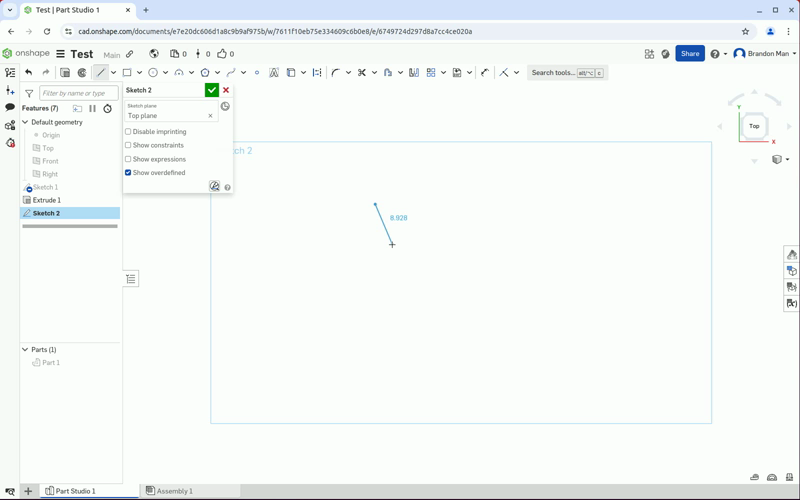
key_up(shift)
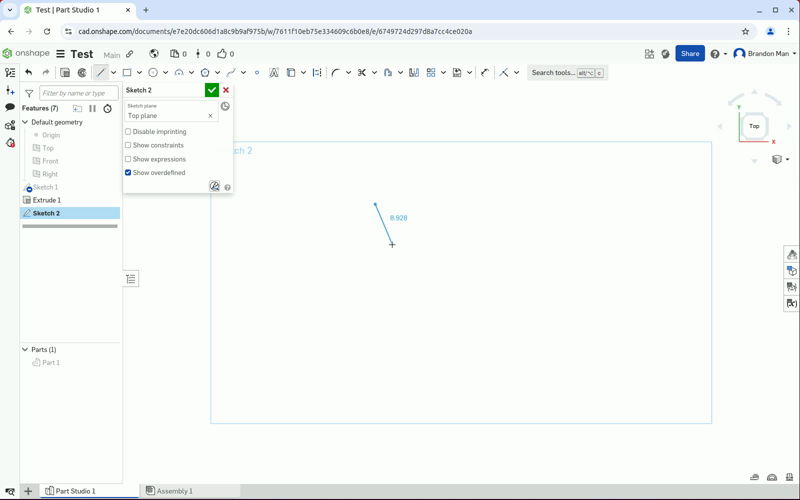
key_down(shift)
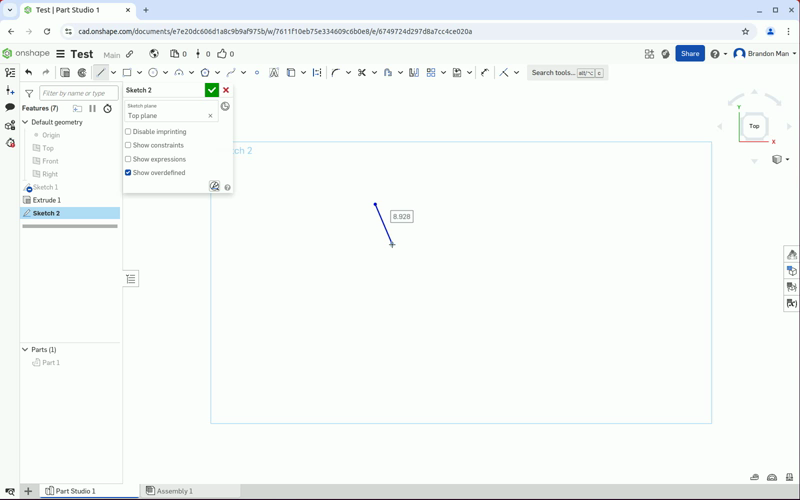
mouse_move(422, 244)
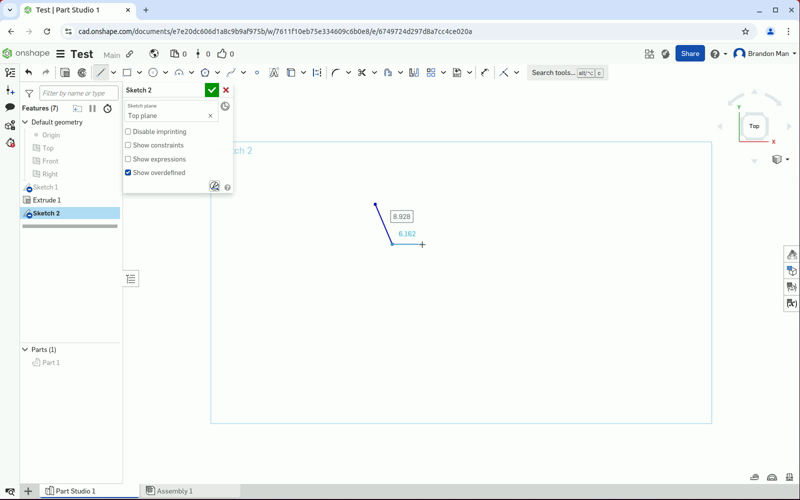
mouse_move(434, 249)
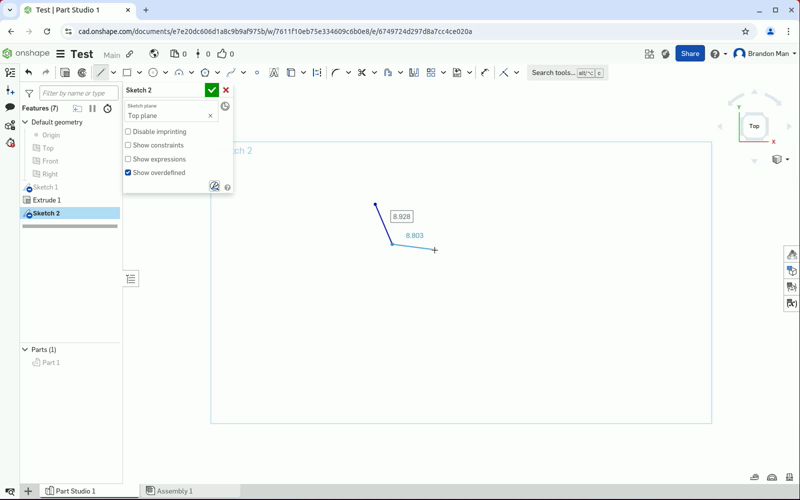
click(434, 249)
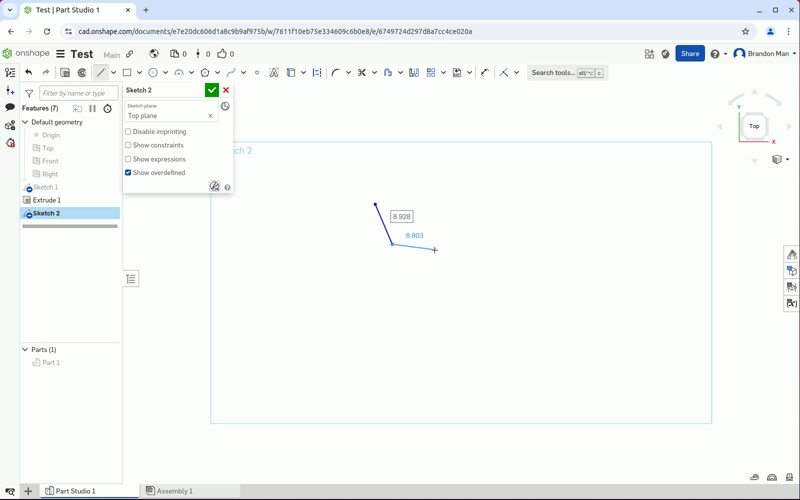
key_up(shift)
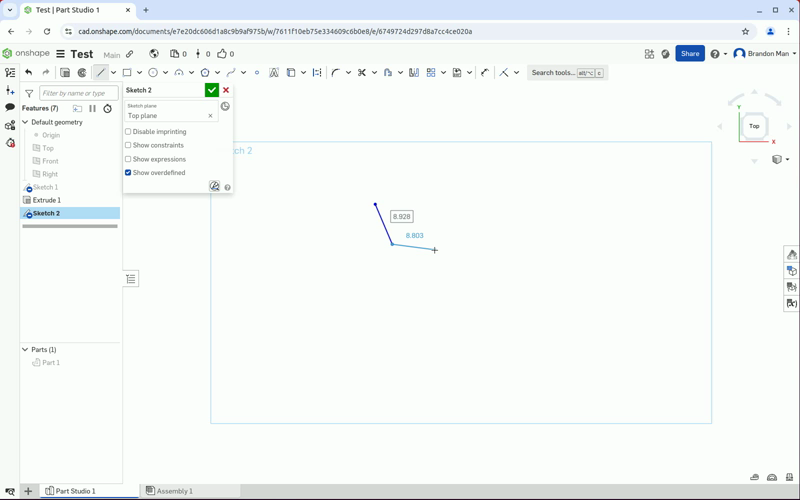
key_down(shift)
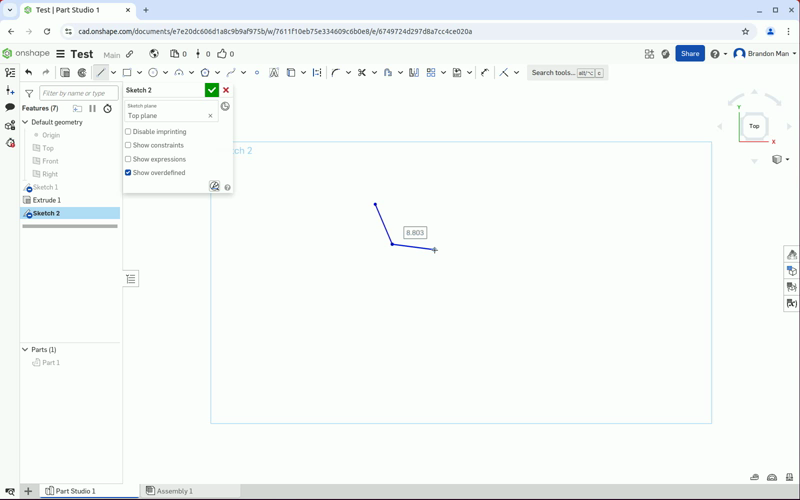
mouse_move(464, 249)
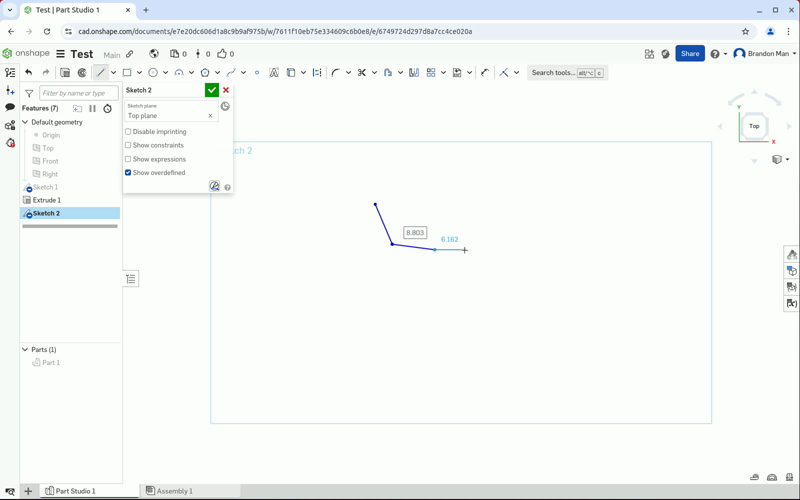
mouse_move(461, 215)
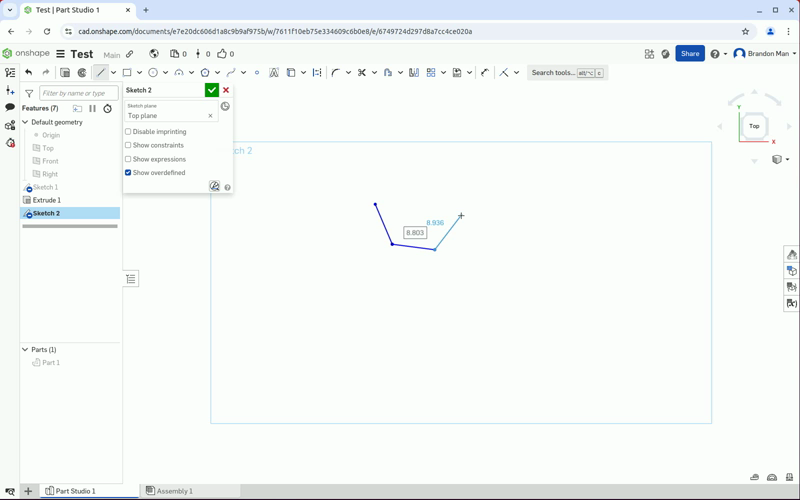
click(461, 215)
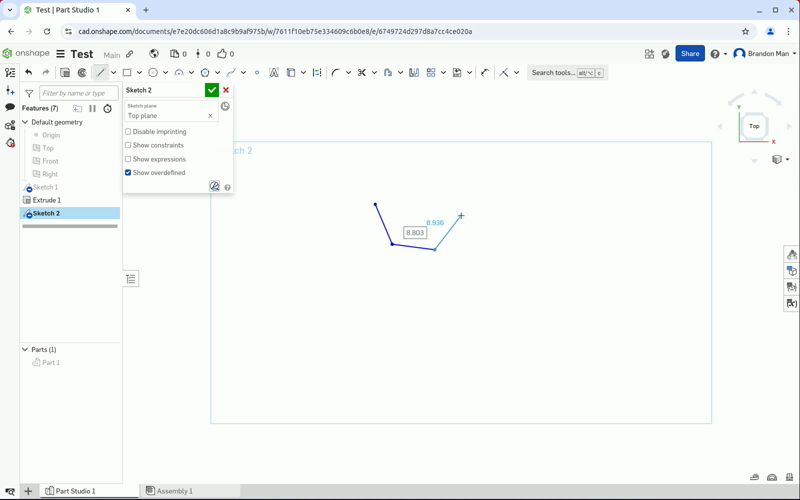
key_up(shift)
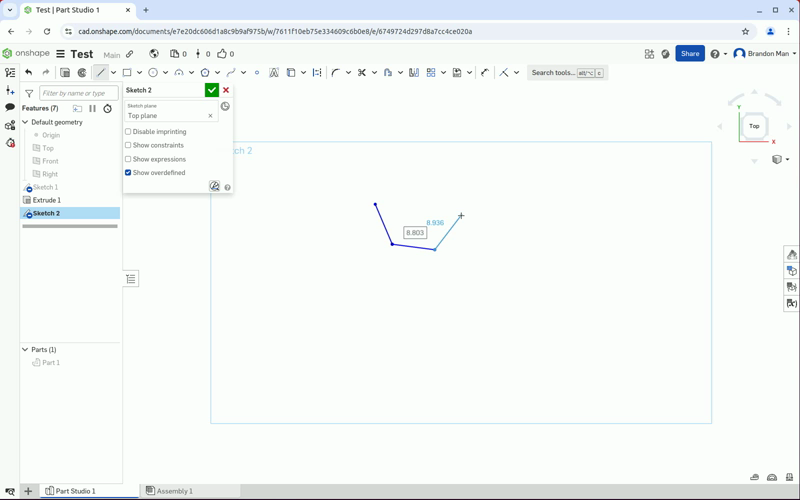
key_down(shift)
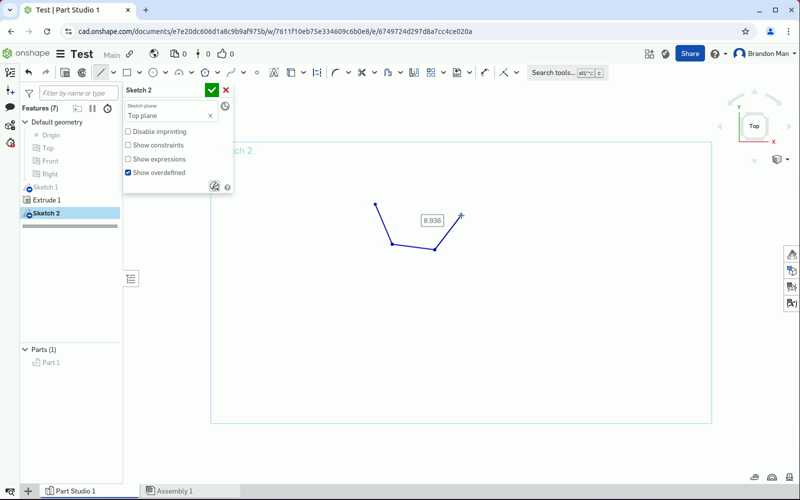
mouse_move(491, 215)
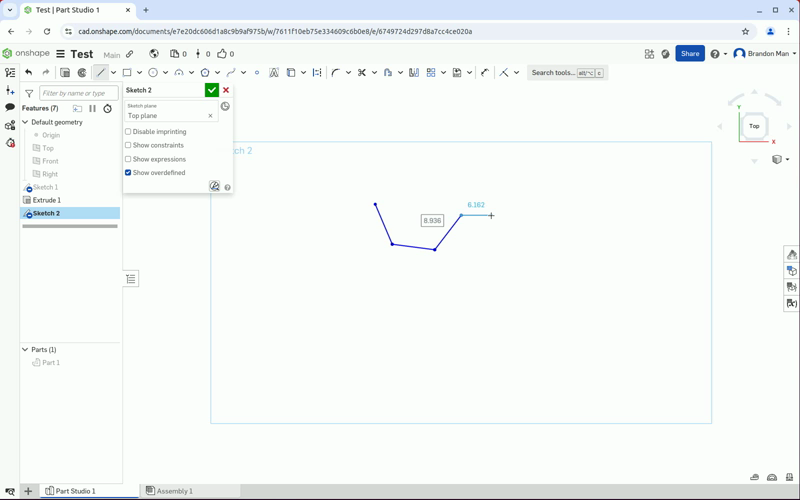
mouse_move(444, 175)
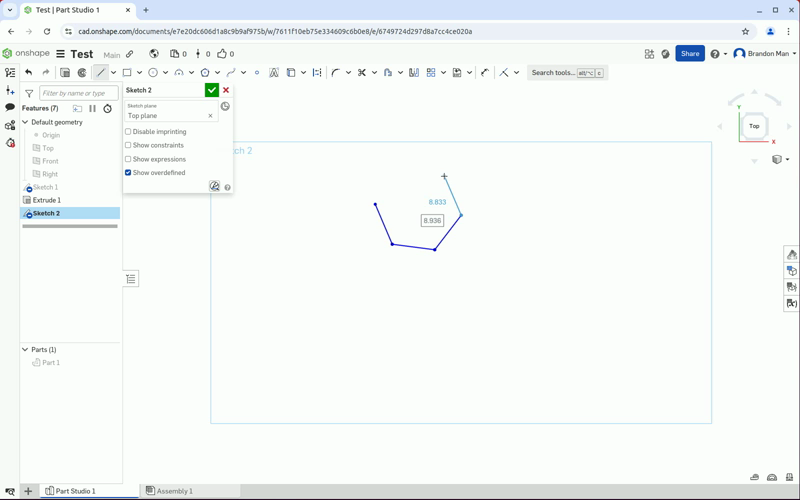
click(444, 175)
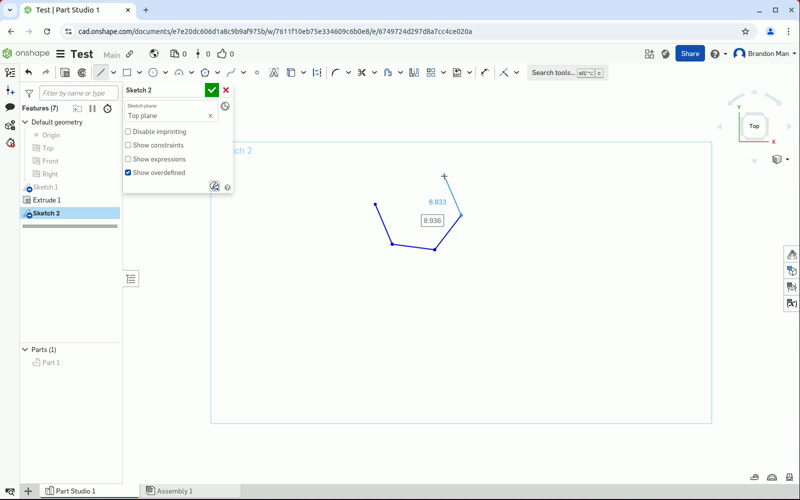
key_up(shift)
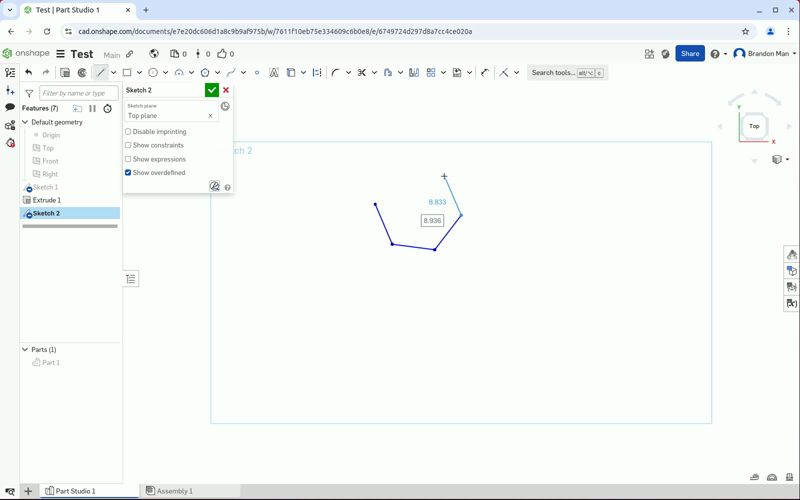
key_down(shift)
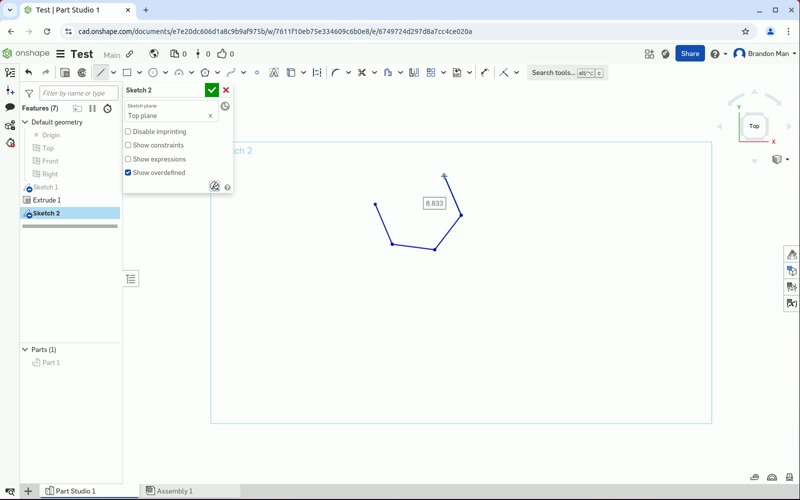
mouse_move(474, 175)
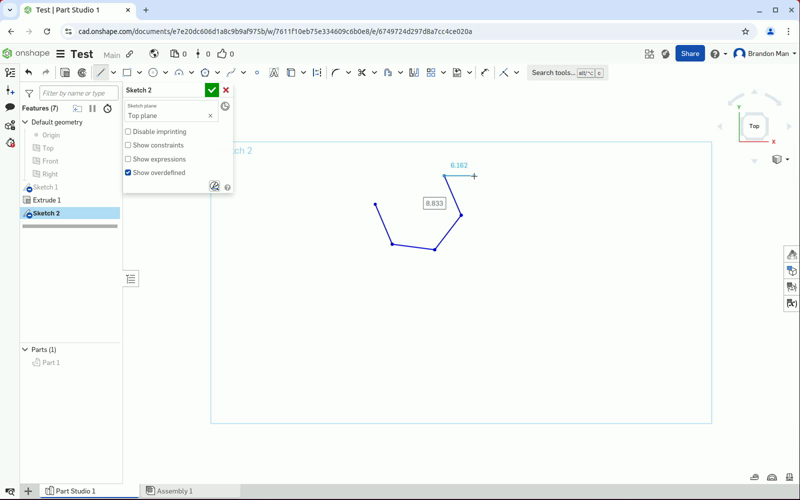
mouse_move(401, 170)
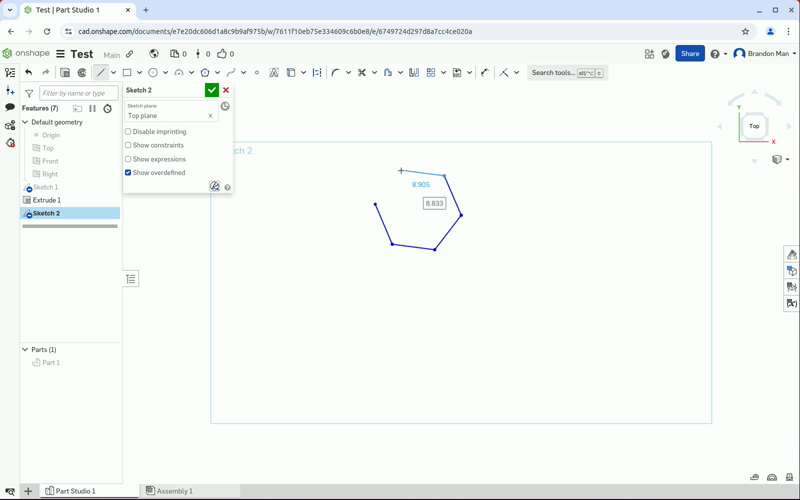
click(401, 170)
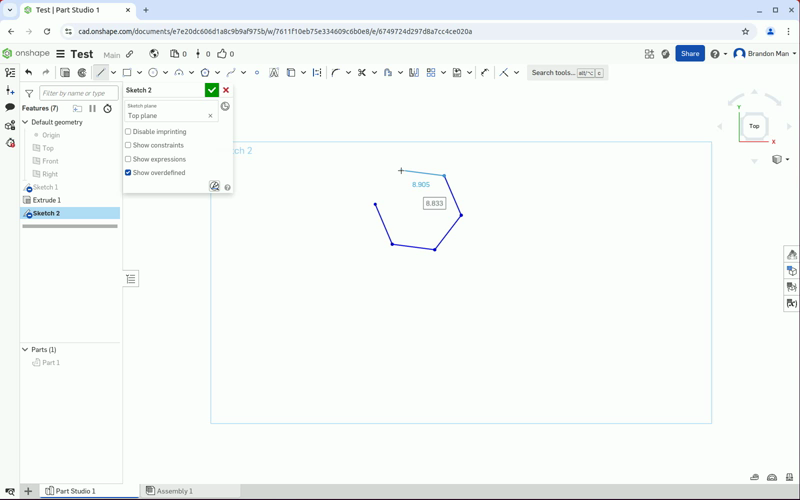
key_up(shift)
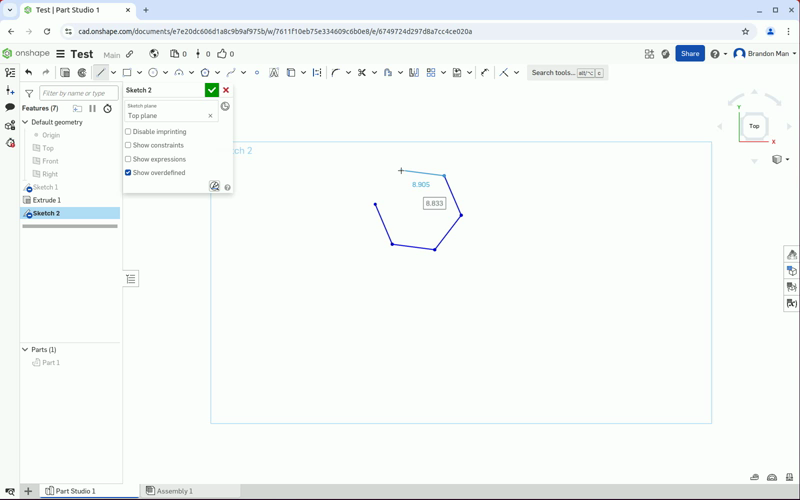
mouse_move(431, 170)
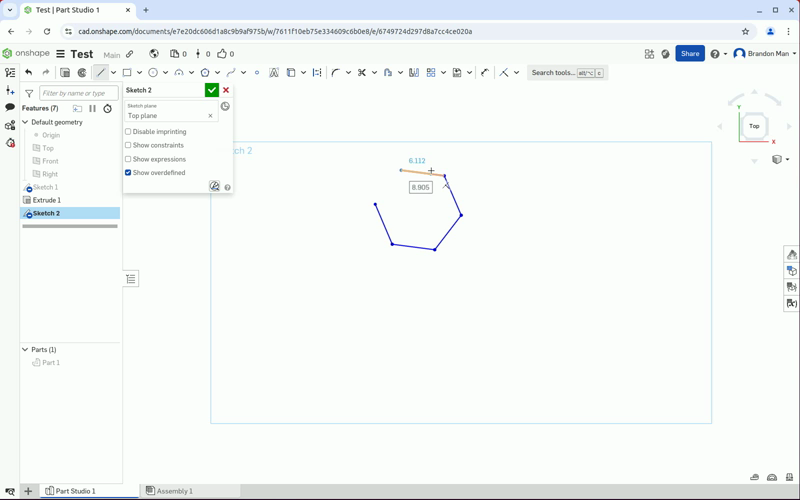
key_down(shift)
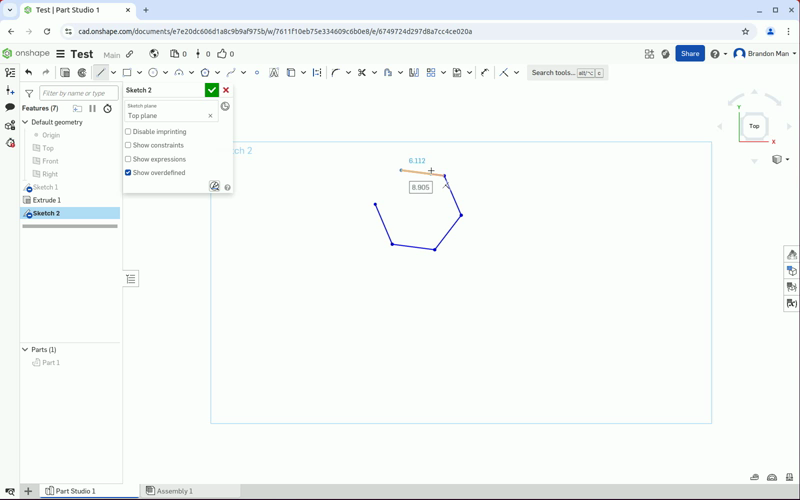
mouse_move(375, 204)
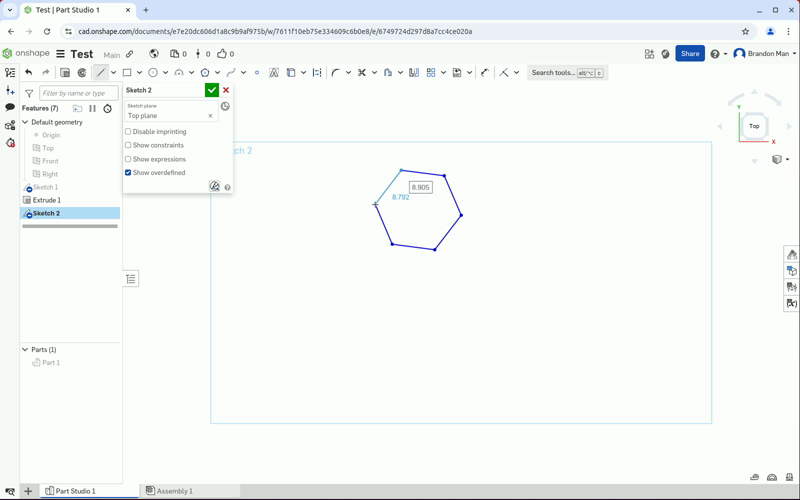
key_up(shift)
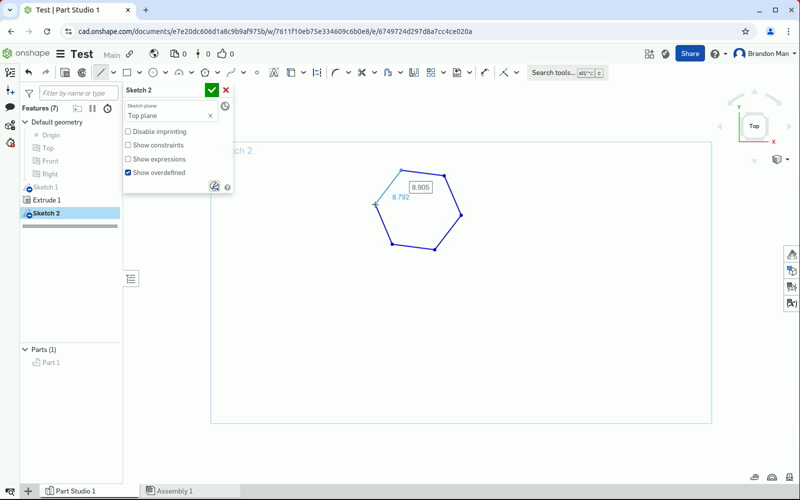
click(375, 204)
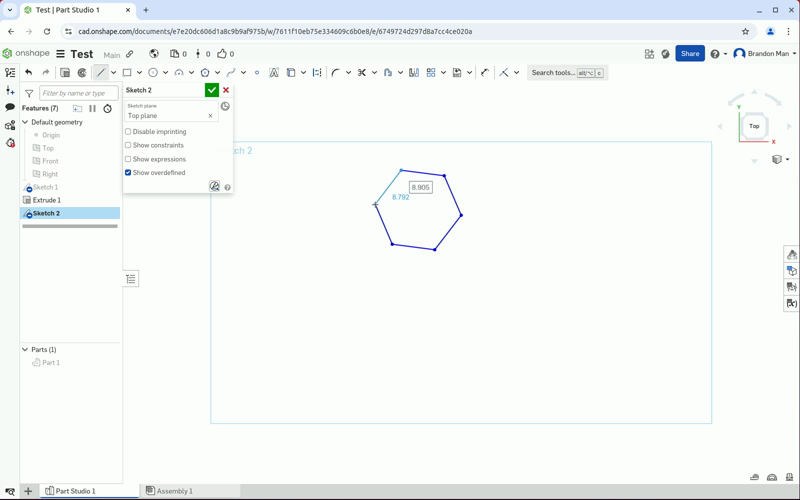
key(esc)
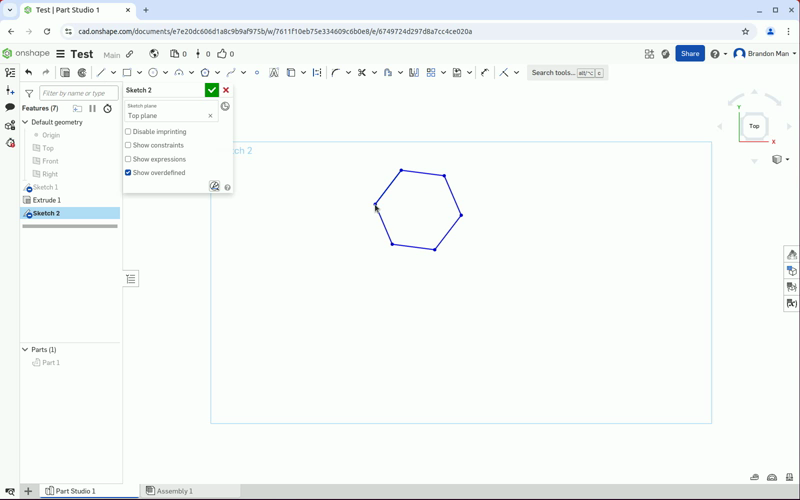
mouse_move(433, 210)
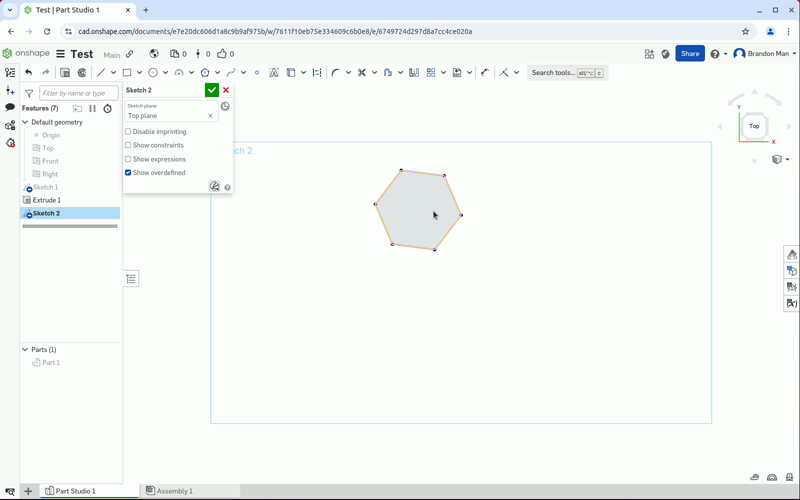
click(433, 210)
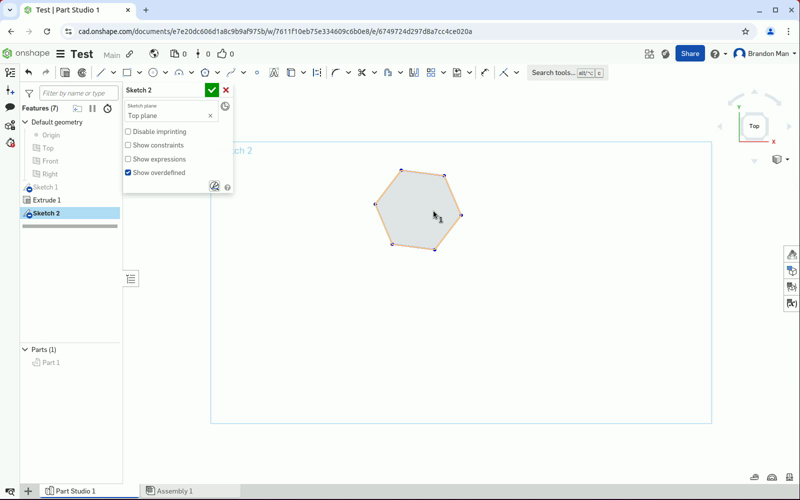
mouse_move(73, 352)
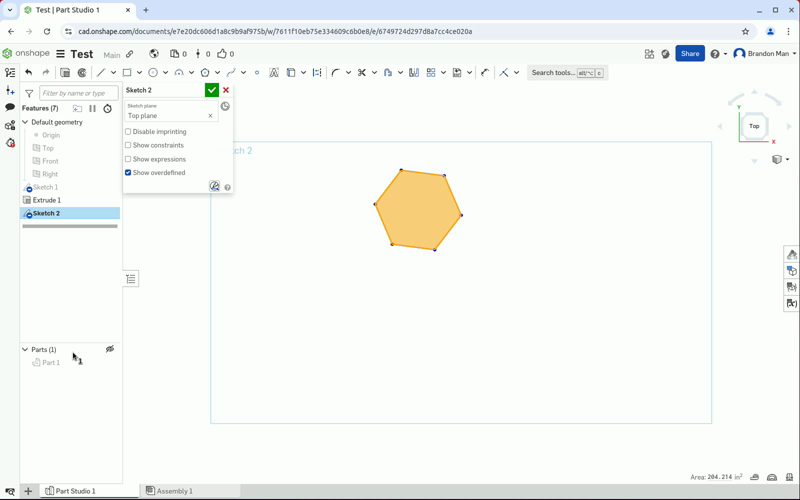
key(shift+y)
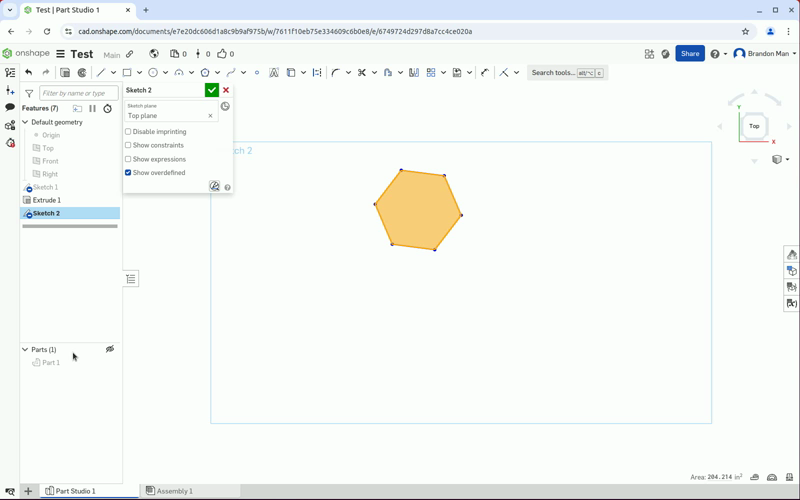
key(shift+e)
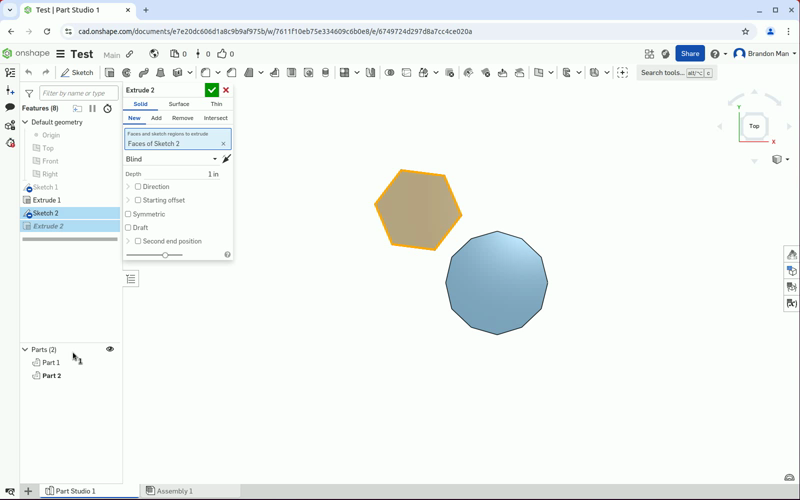
mouse_move(143, 106)
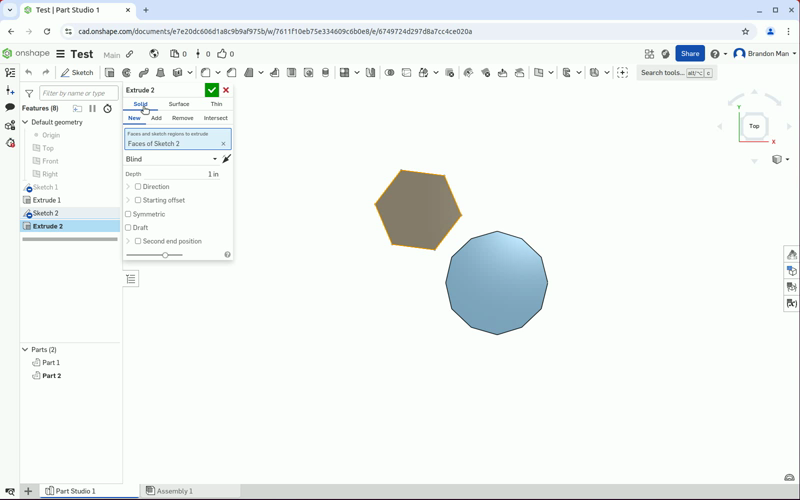
click(143, 106)
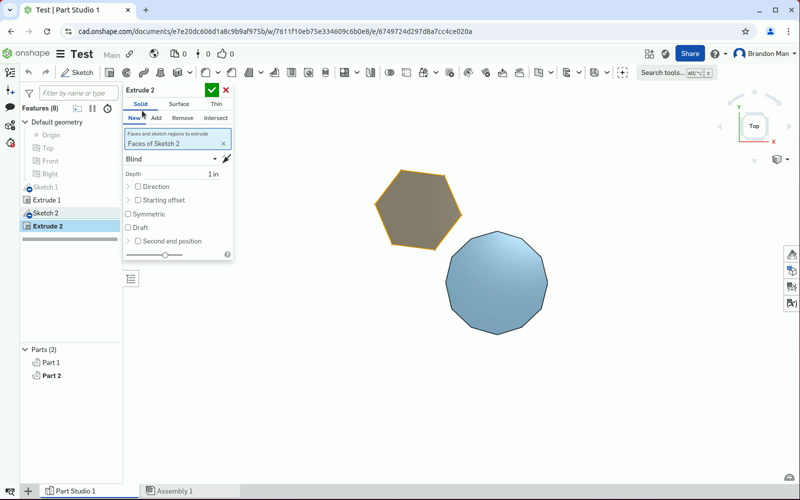
mouse_move(137, 120)
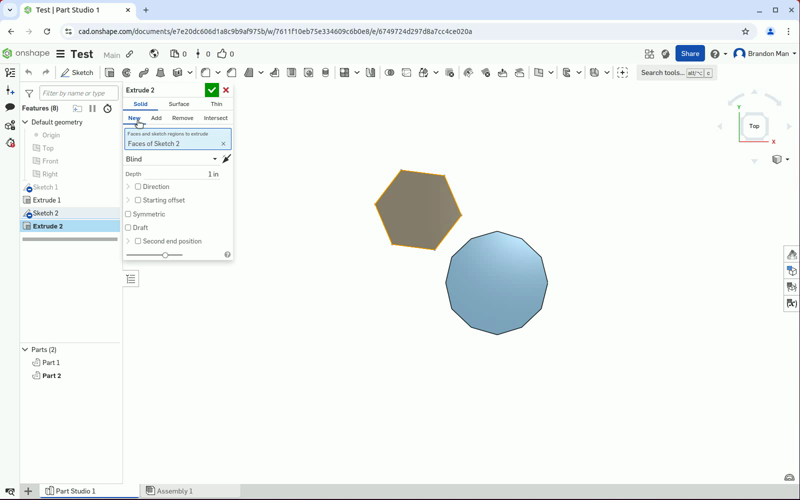
click(137, 120)
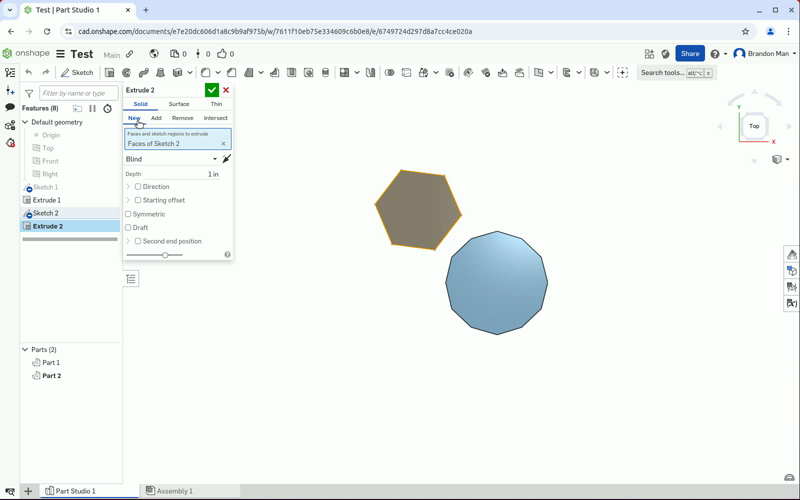
key(tab, 4)
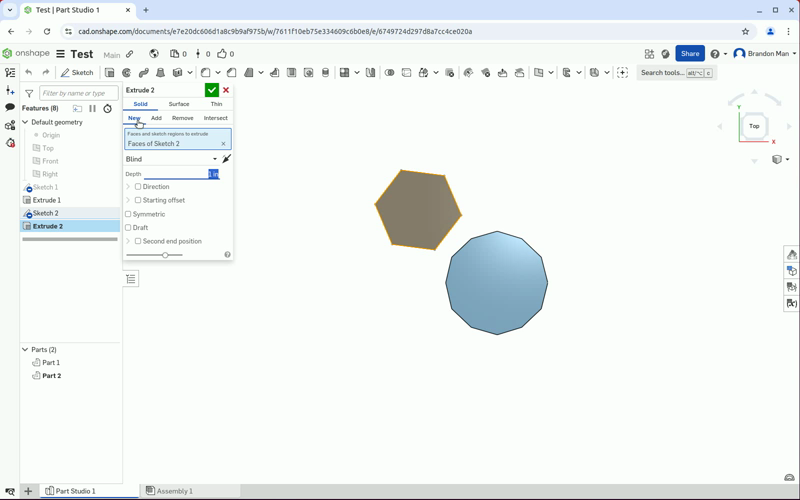
text(5.777)
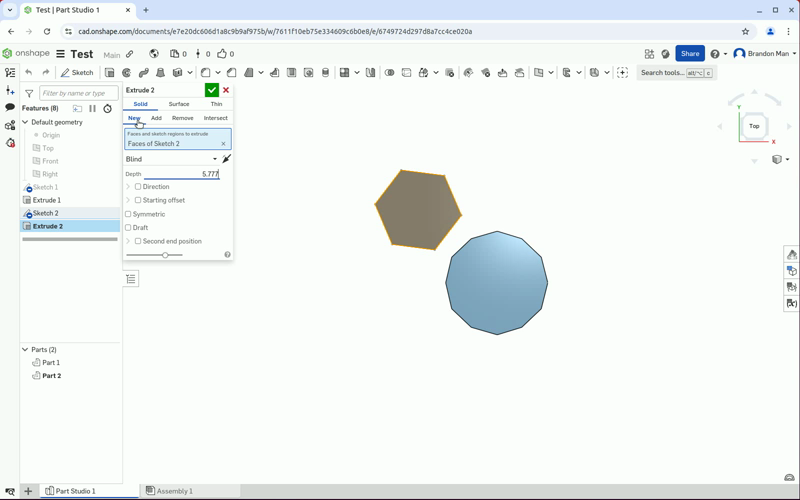
key(enter)
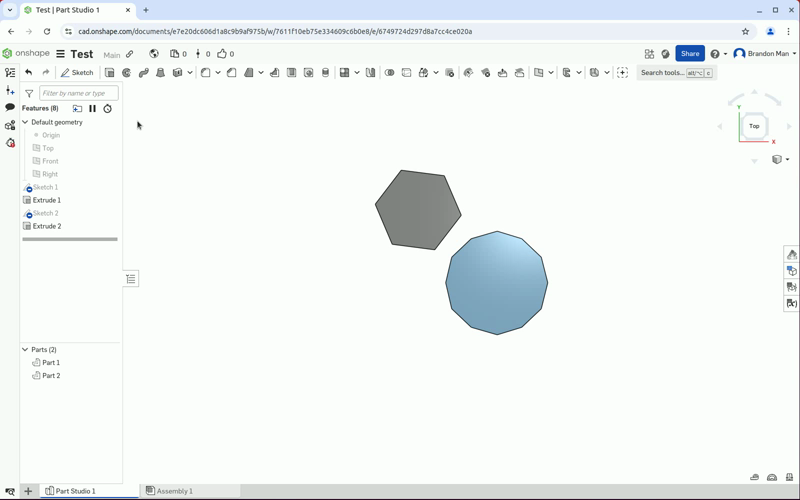
key(shift+h)
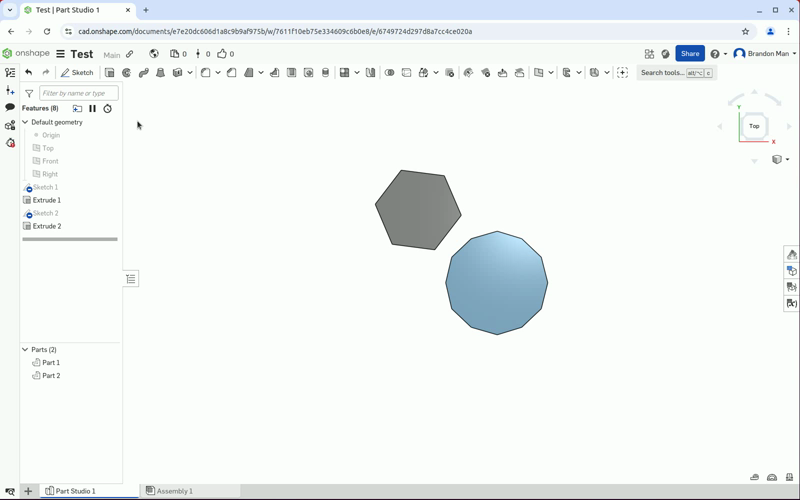
key(shift+h)
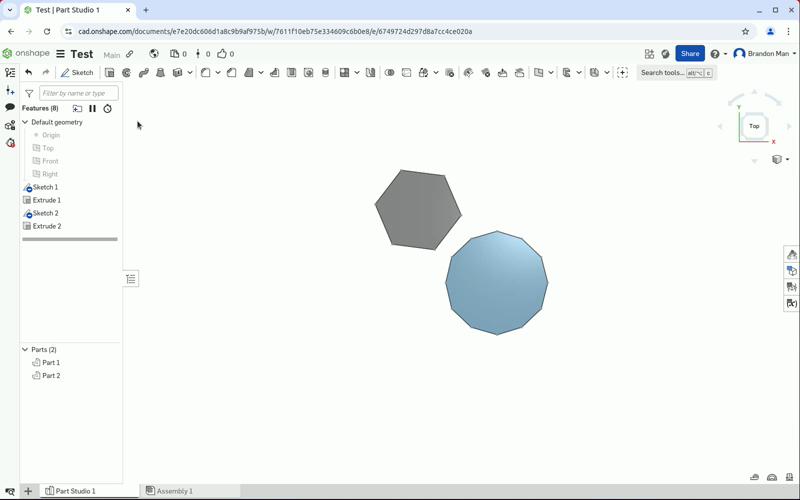
key(shift+7)
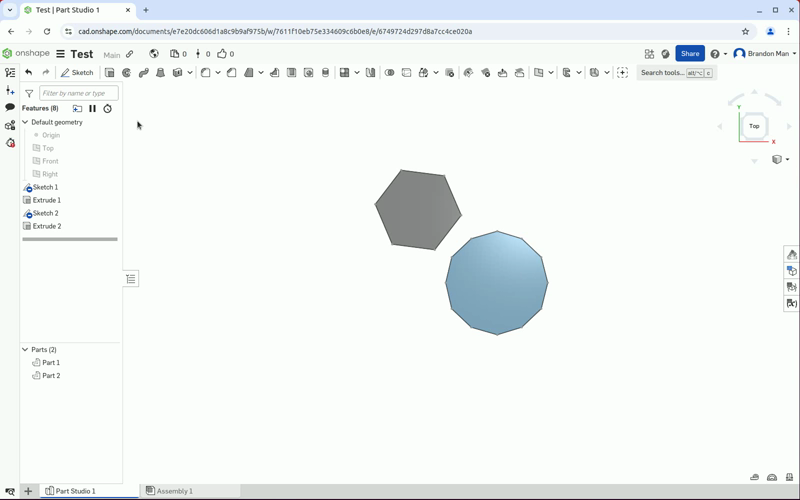
key(up, 3)
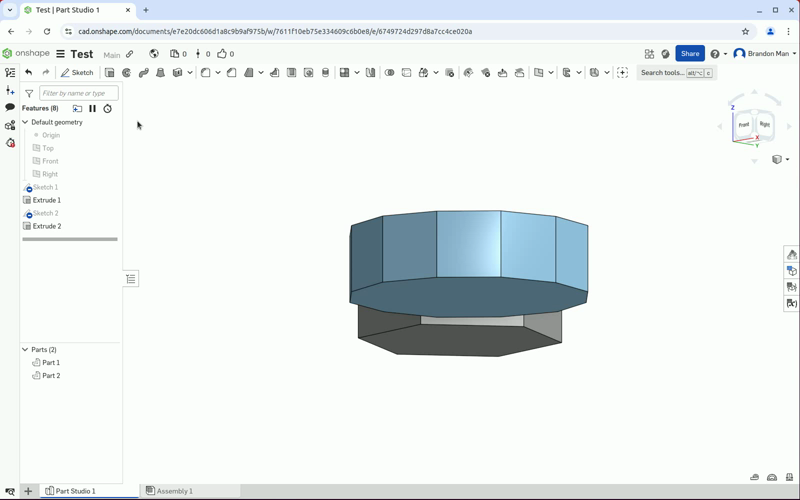
key(left, 3)
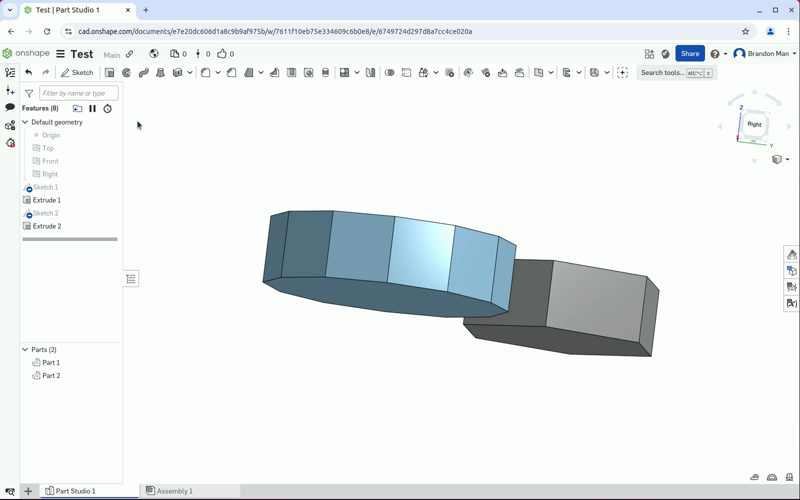
key(right, 3)
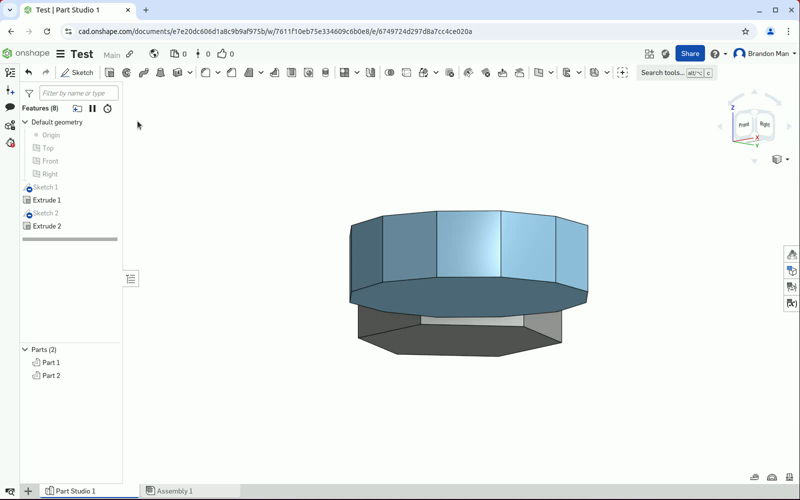
key(down, 3)
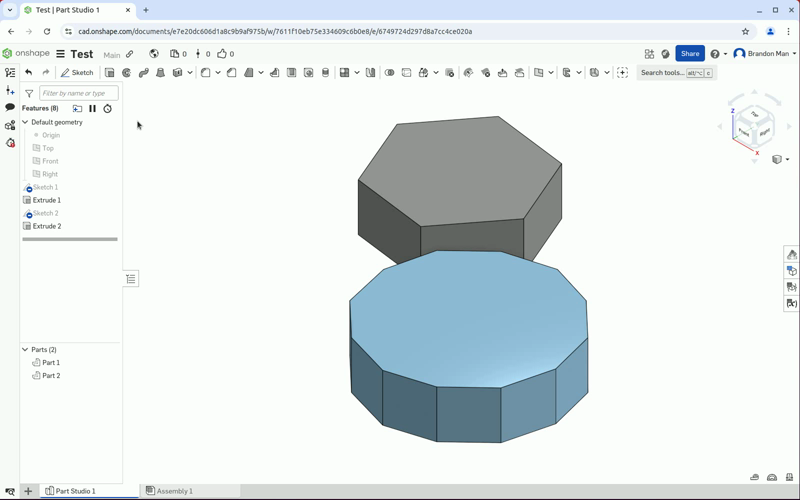
mouse_move(73, 189)
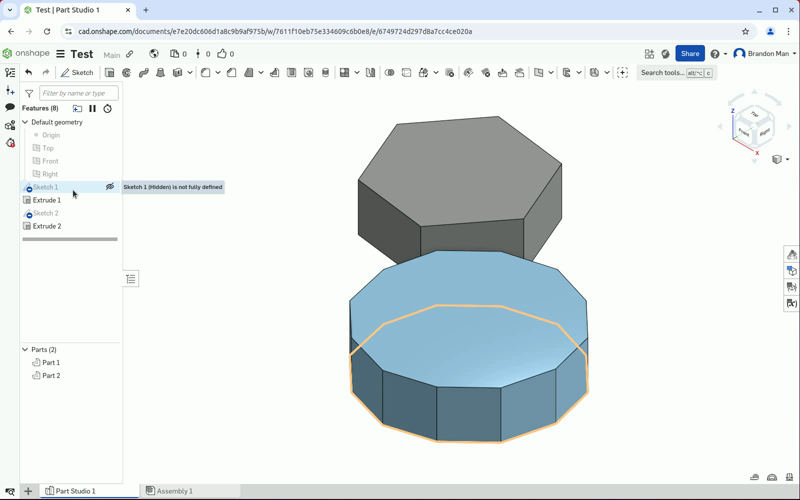
click(73, 189)